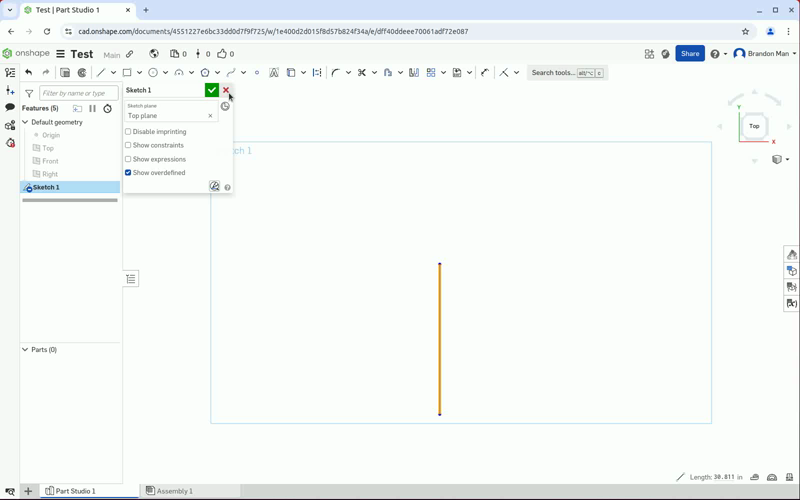
key(shift+h)
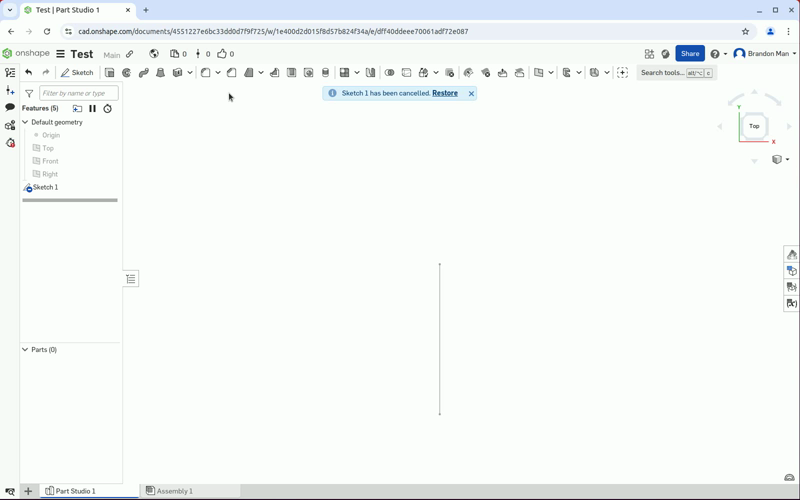
mouse_move(73, 352)
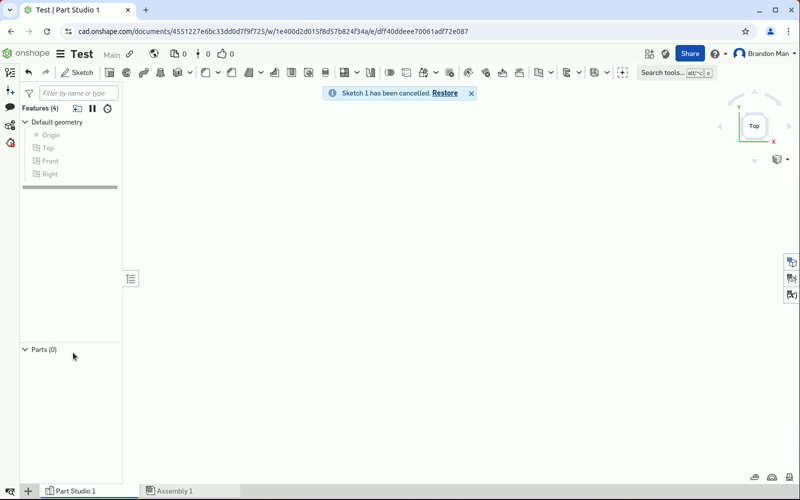
key(y)
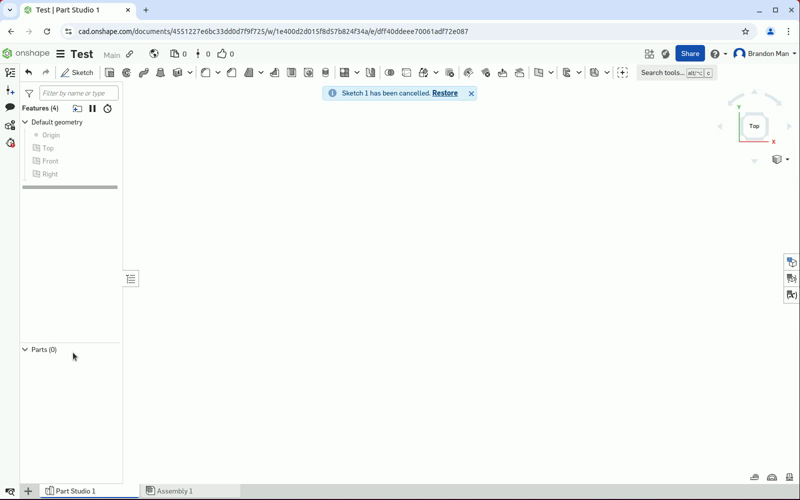
key(shift+p)
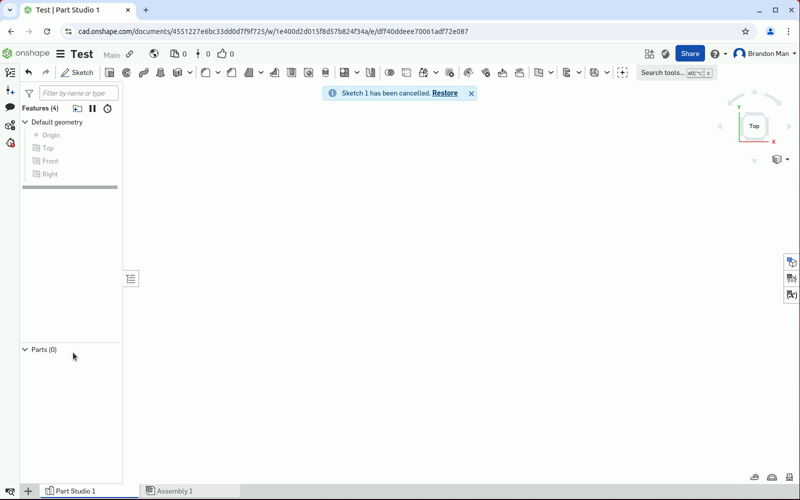
key(space)
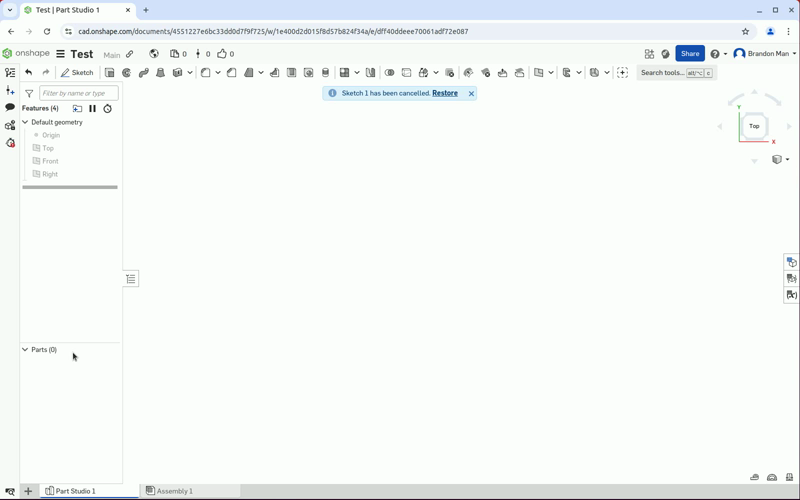
key_down(shift)
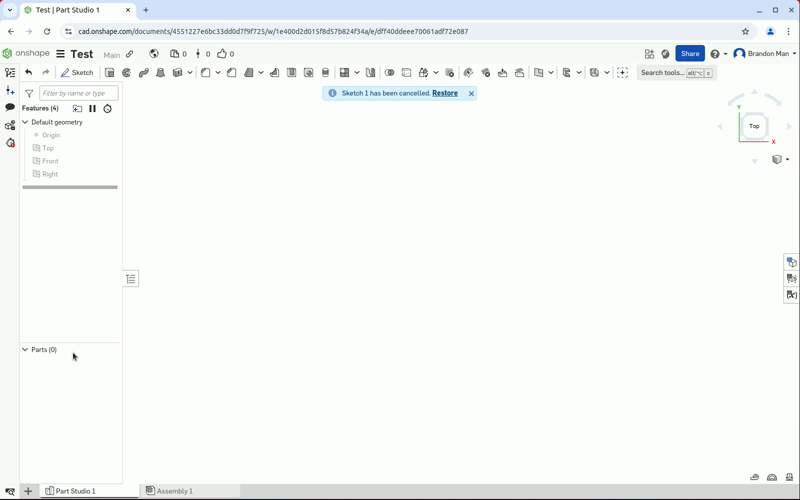
key(up)
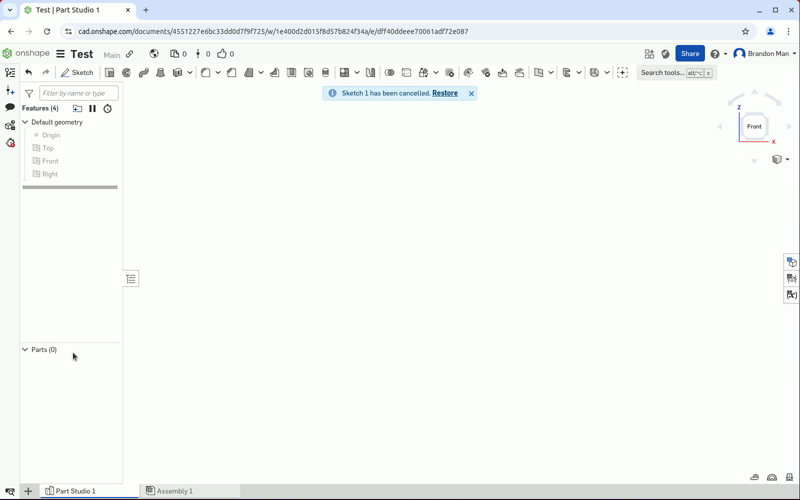
key_up(shift)
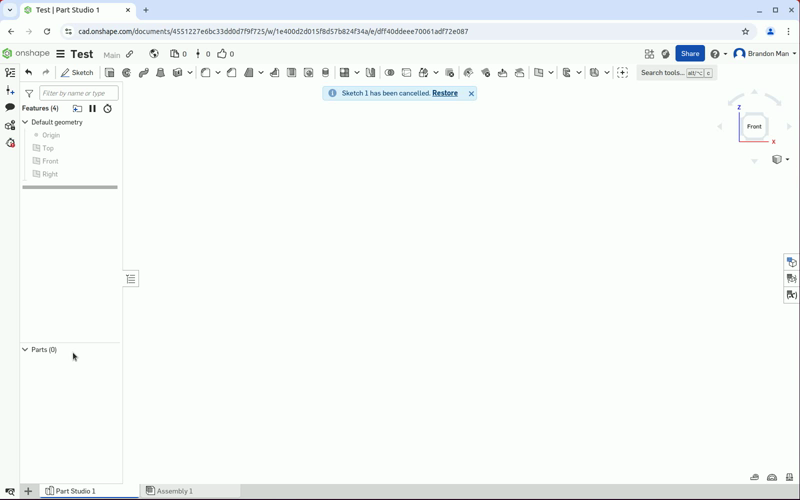
key(space)
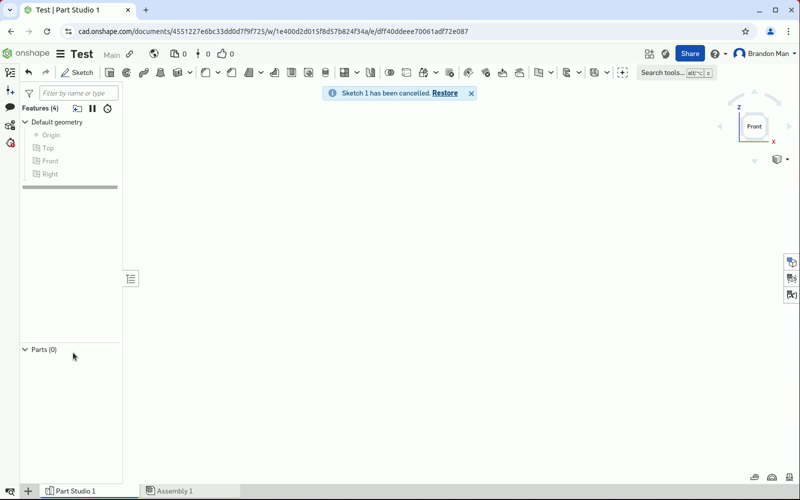
key_down(shift)
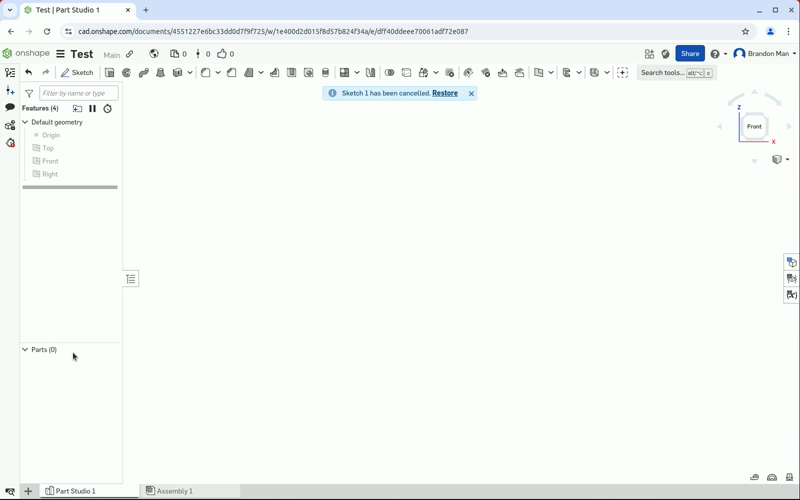
key(left)
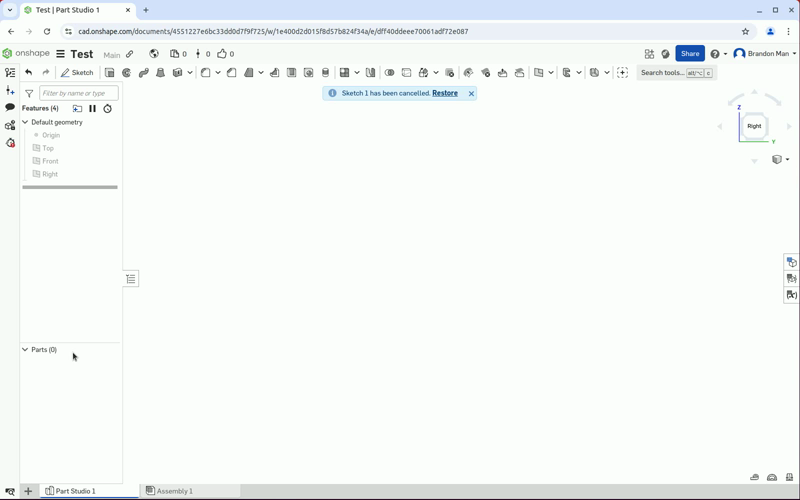
key_up(shift)
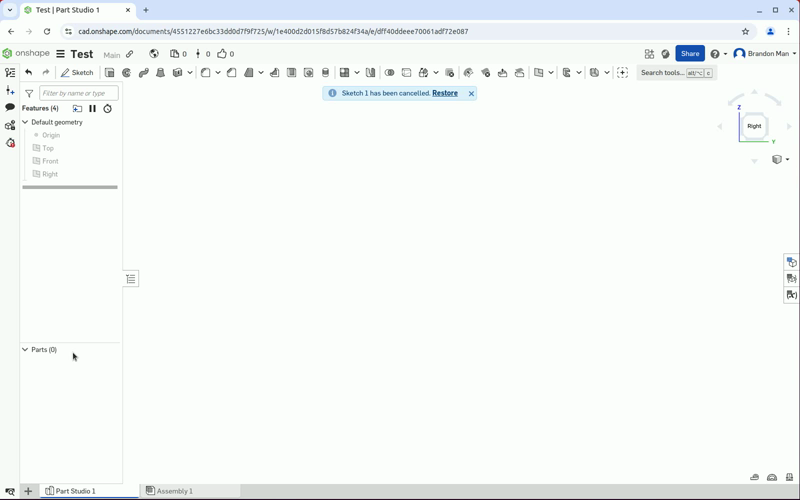
mouse_move(73, 352)
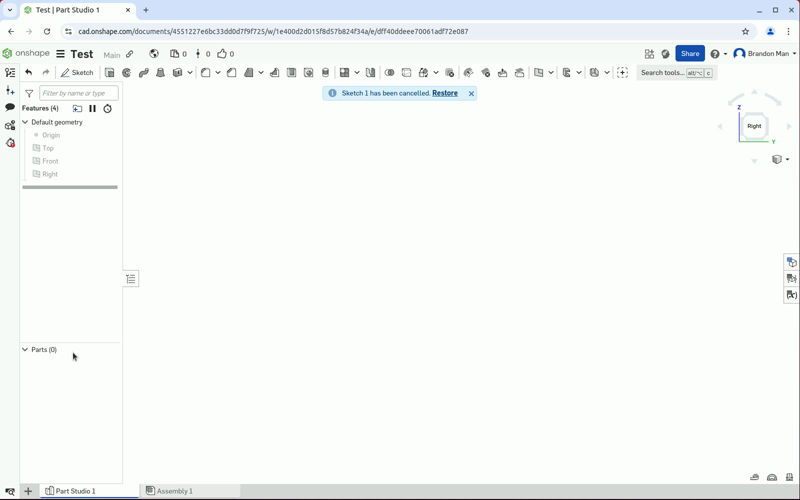
key(shift+y)
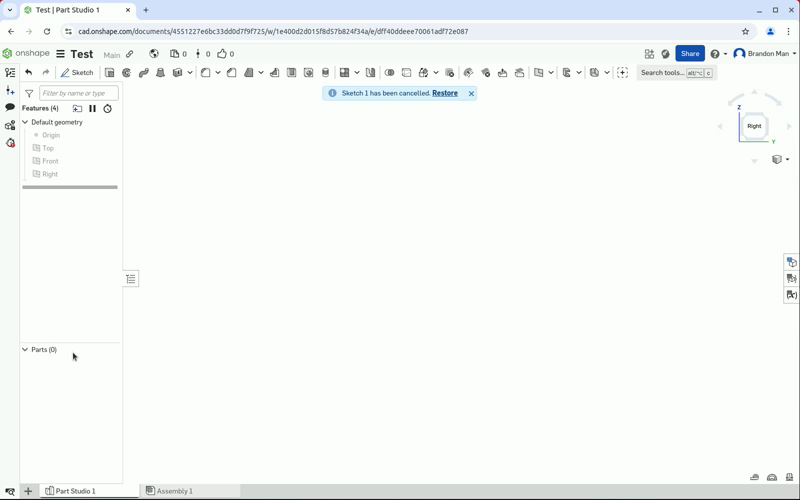
key(shift+s)
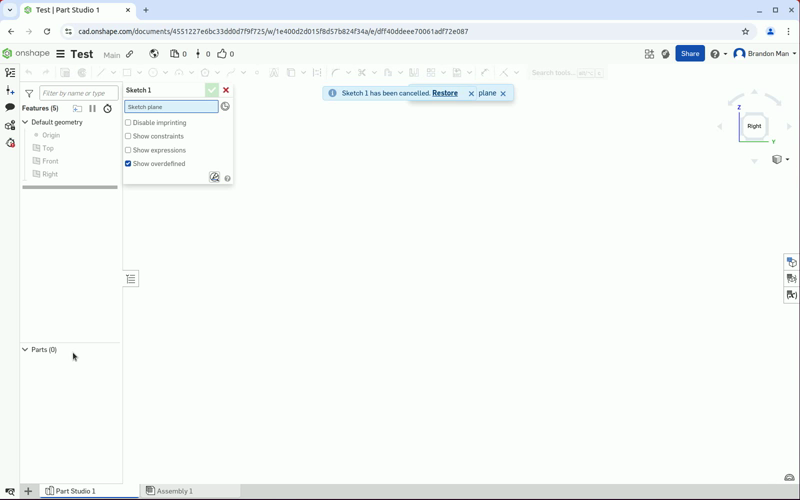
mouse_move(73, 176)
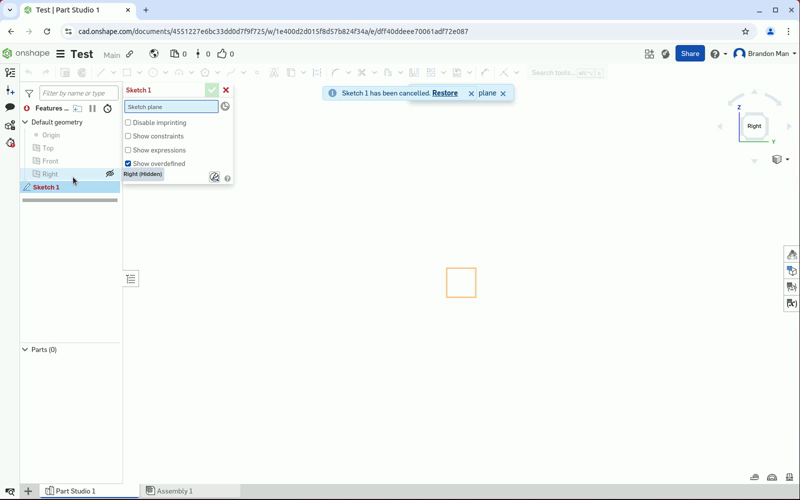
click(73, 176)
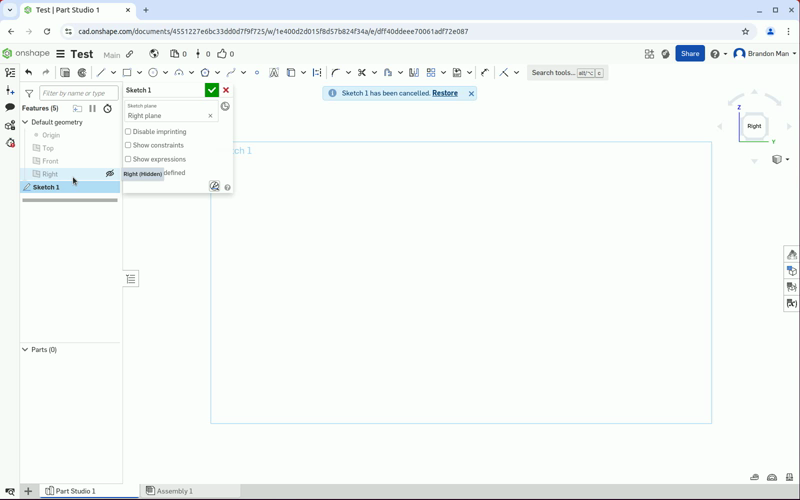
mouse_move(73, 352)
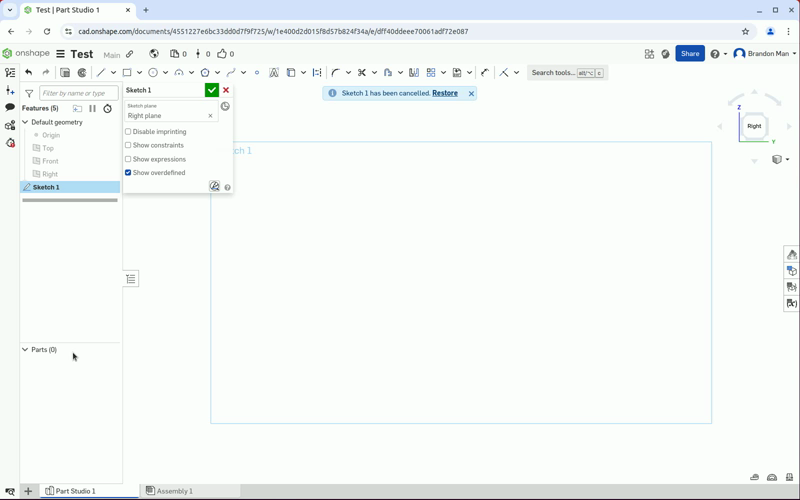
key(y)
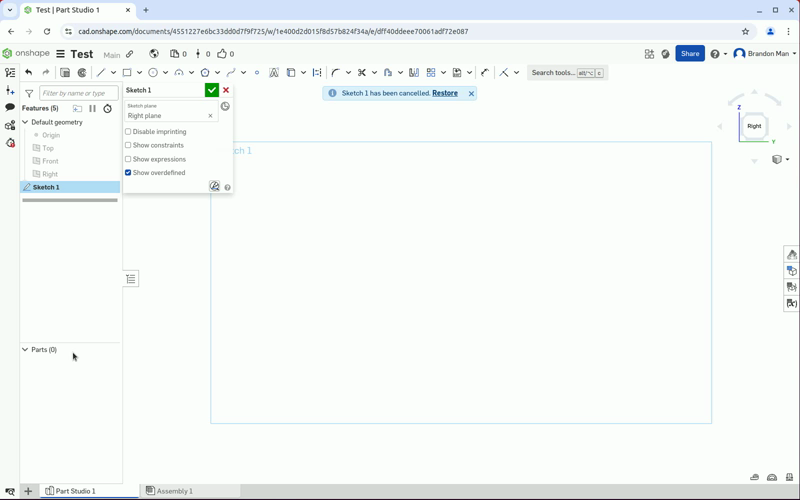
key(a)
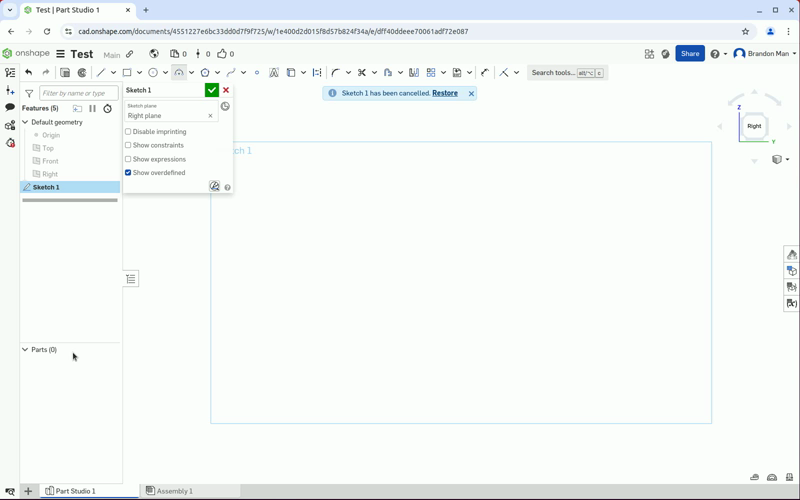
key_down(shift)
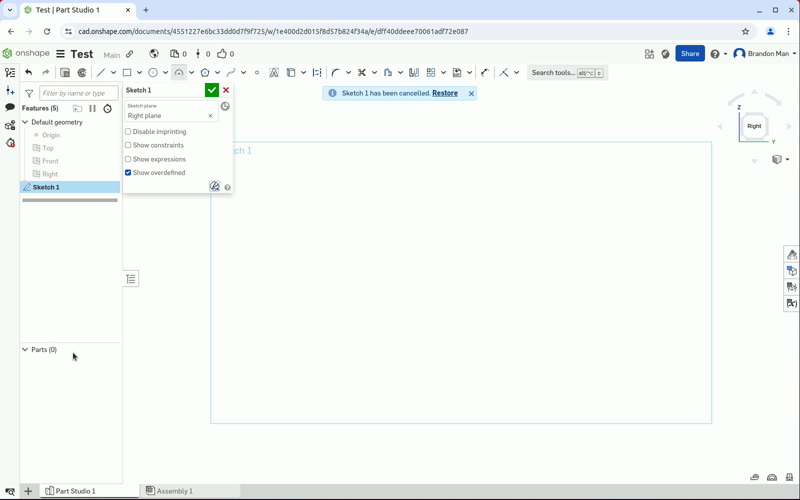
mouse_move(460, 187)
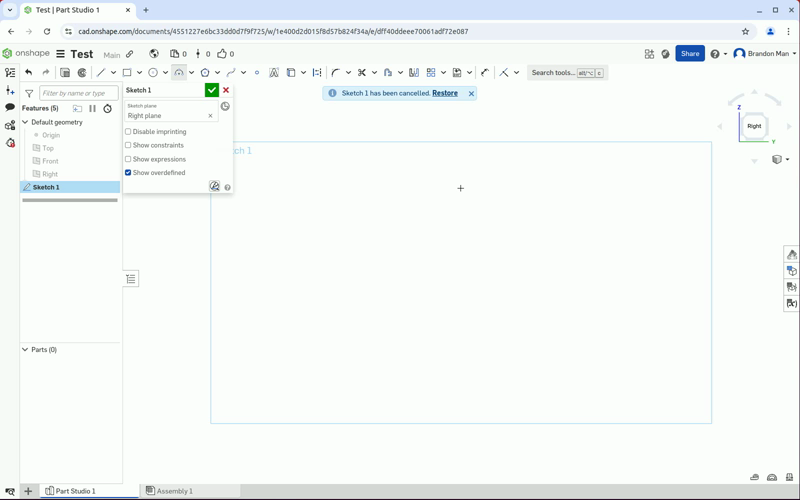
click(460, 187)
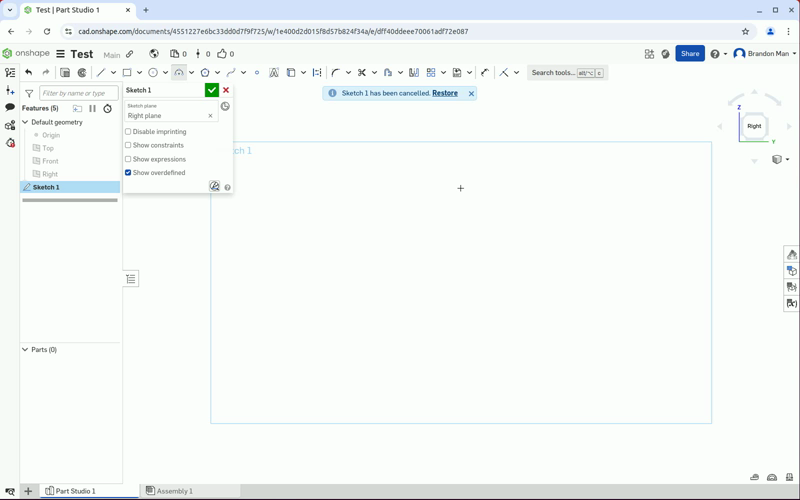
key_up(shift)
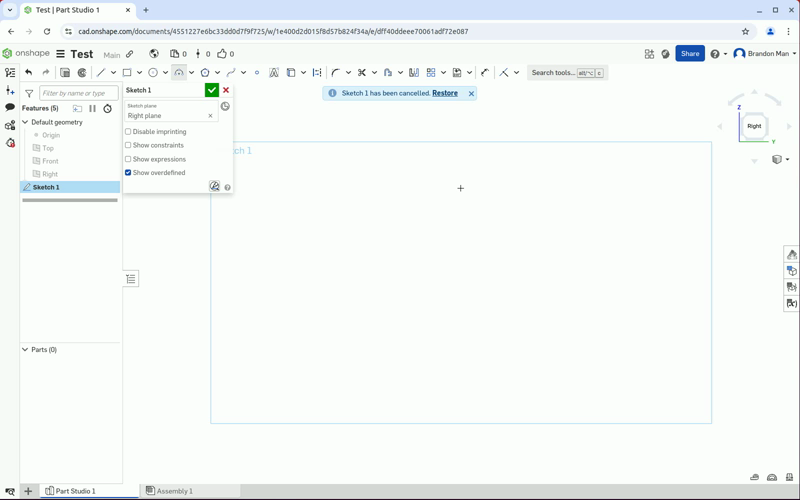
key_down(shift)
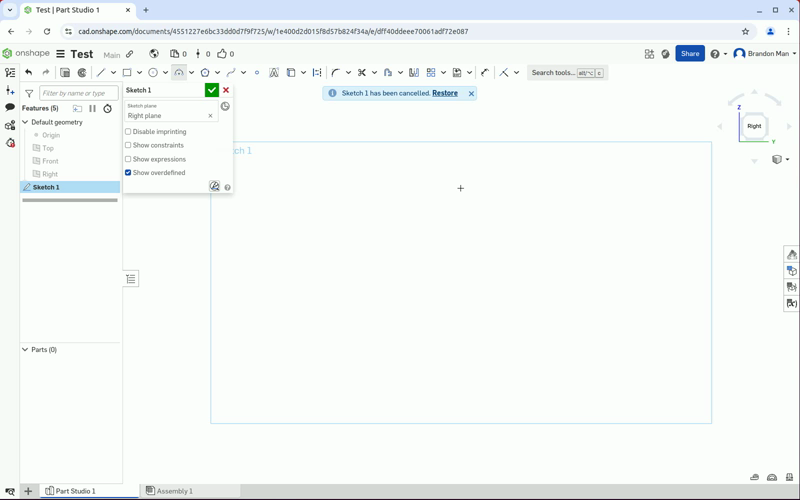
mouse_move(460, 169)
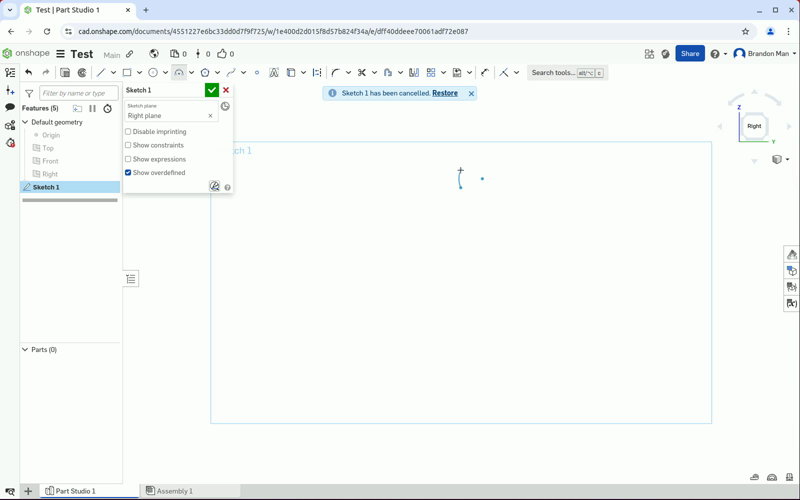
click(460, 169)
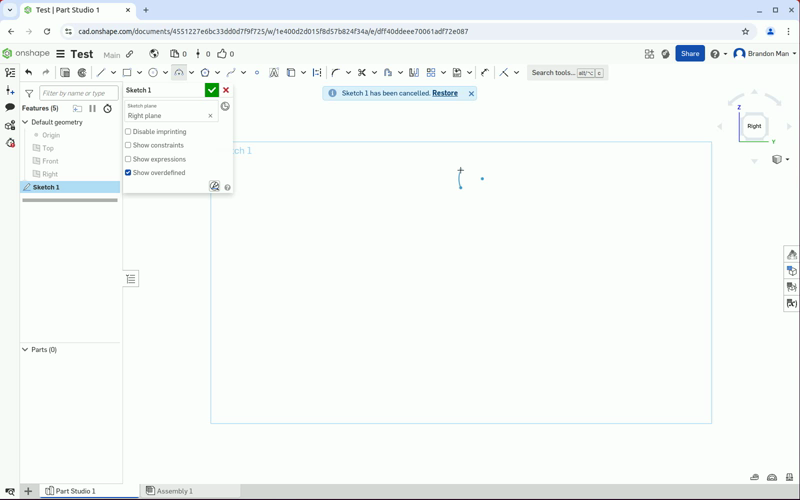
mouse_move(470, 178)
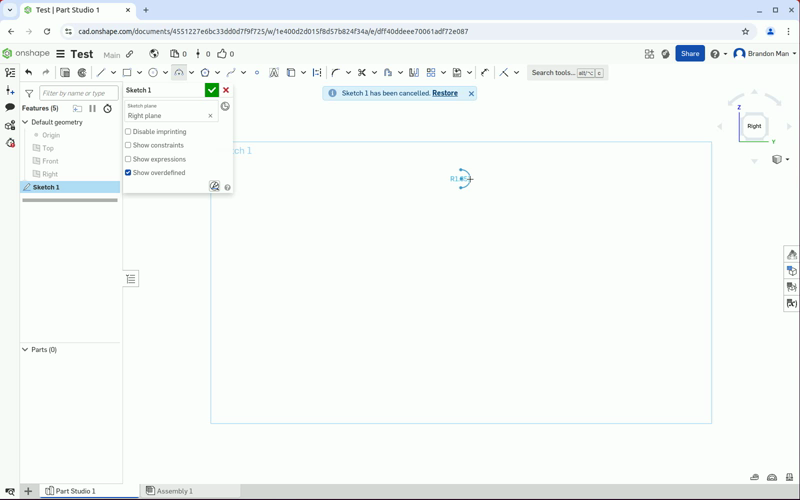
click(470, 178)
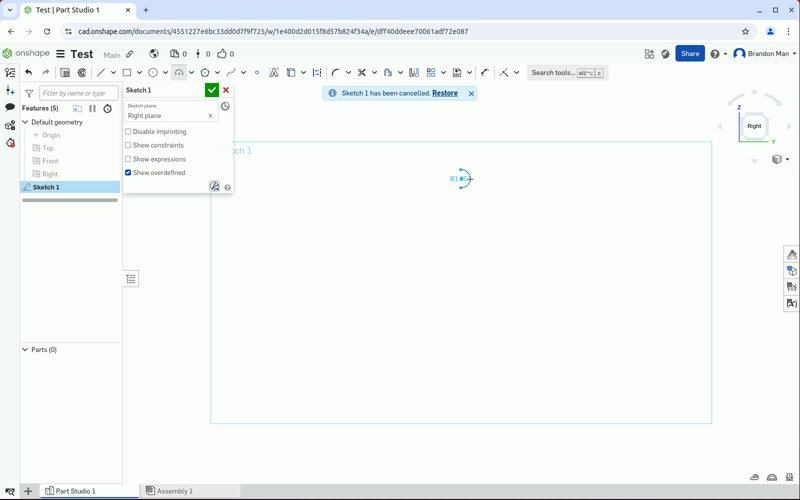
key_up(shift)
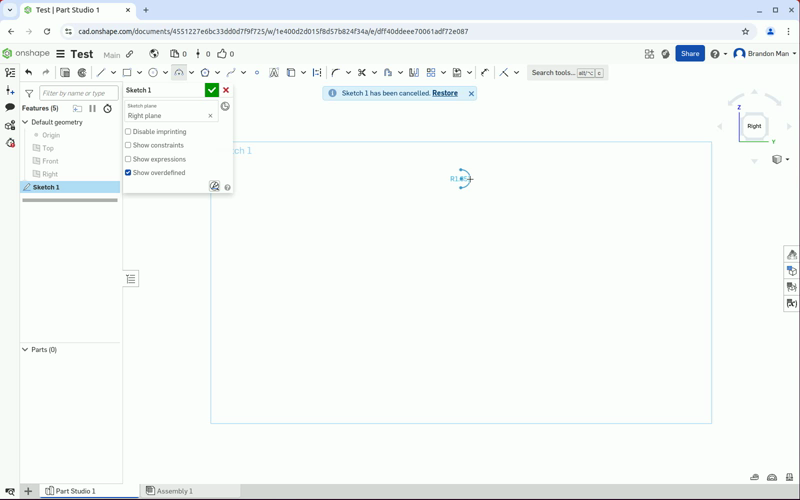
key(esc)
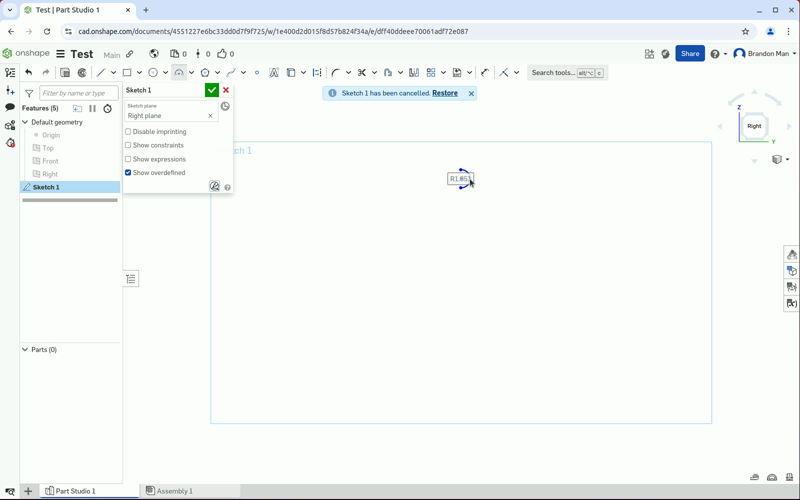
key(l)
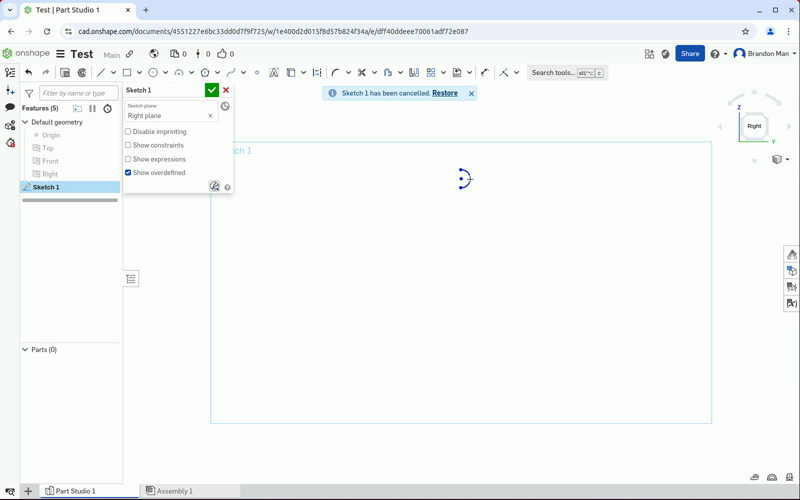
mouse_move(460, 169)
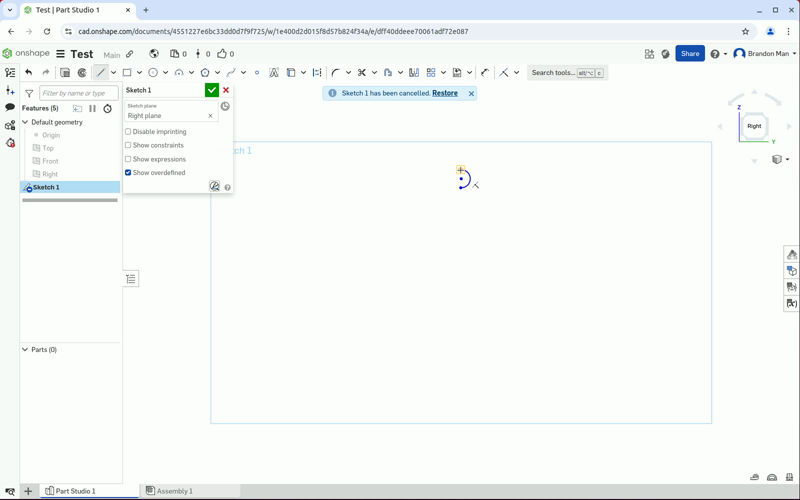
click(460, 169)
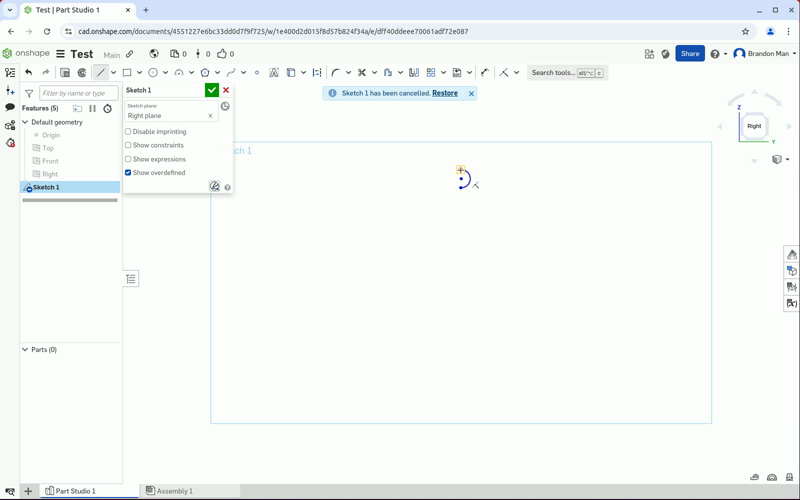
mouse_move(490, 169)
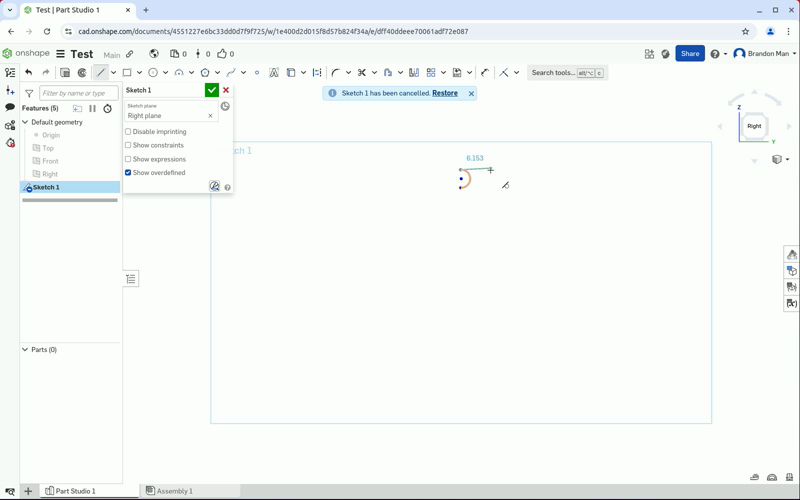
key_down(shift)
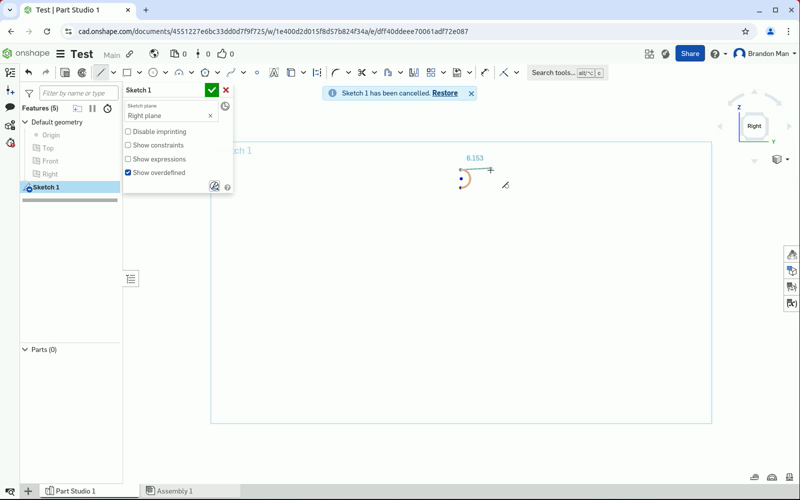
mouse_move(460, 187)
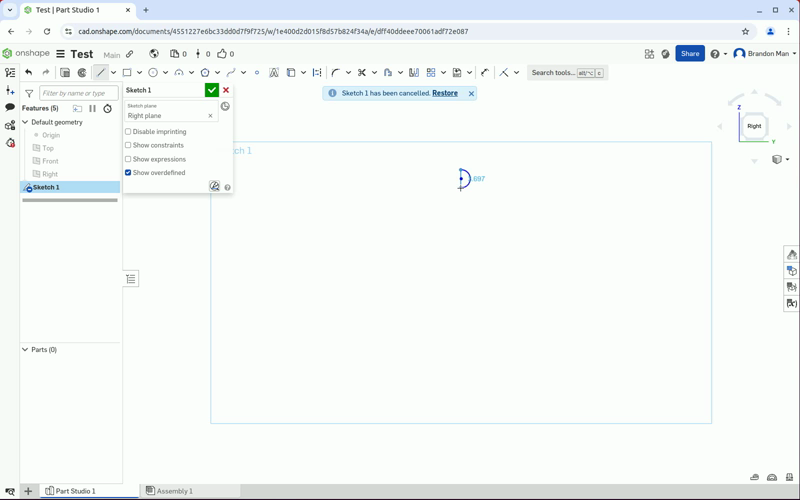
key_up(shift)
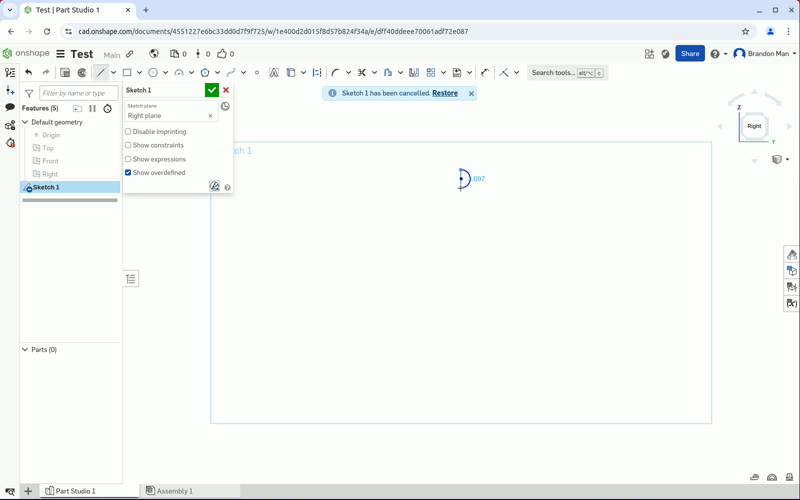
click(460, 187)
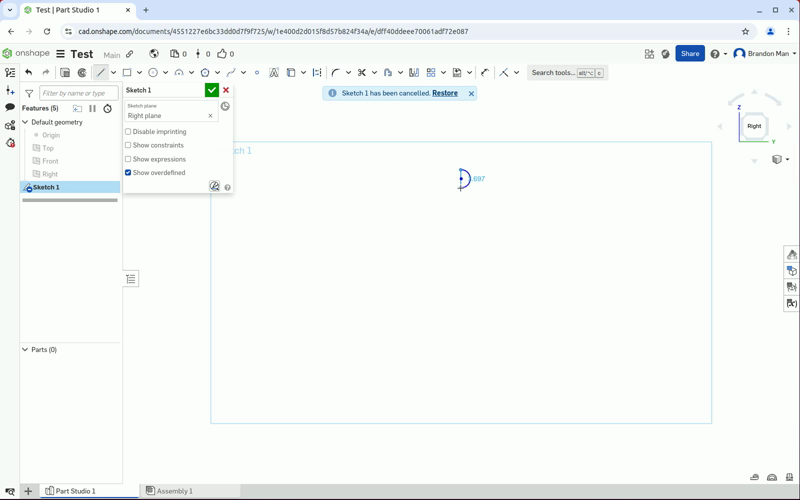
key(esc)
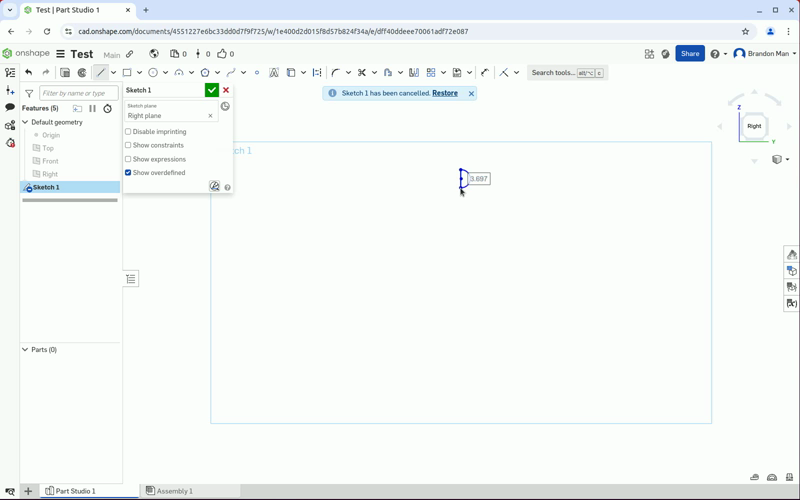
mouse_move(462, 182)
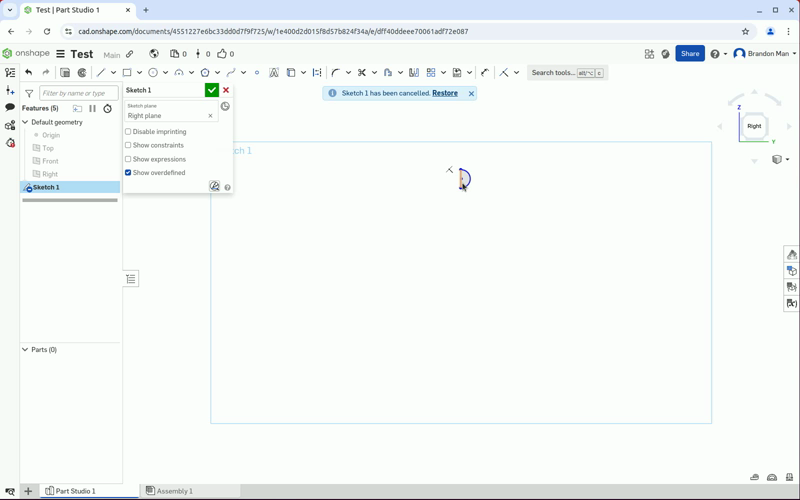
scroll(6)
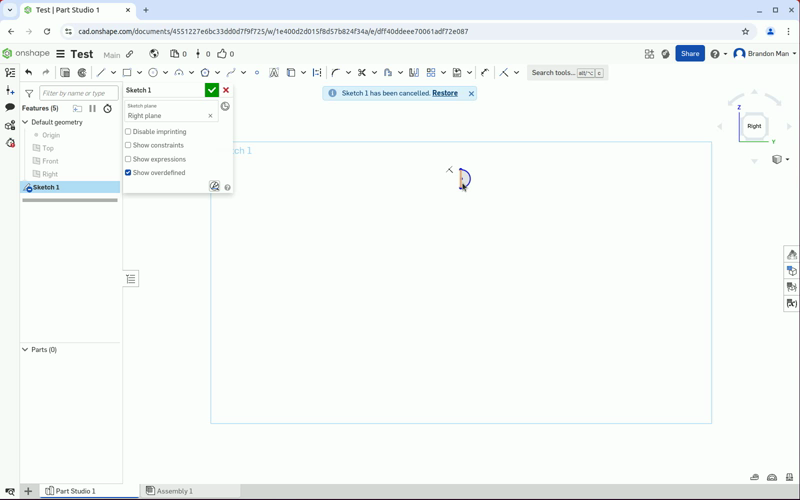
scroll(6)
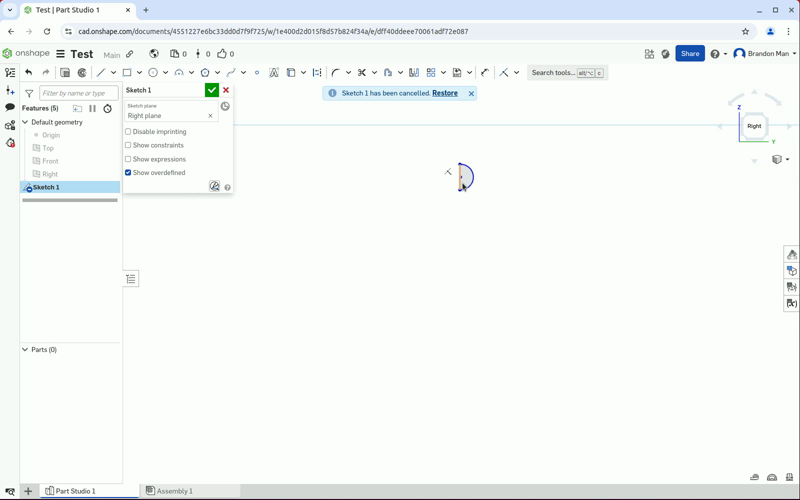
scroll(6)
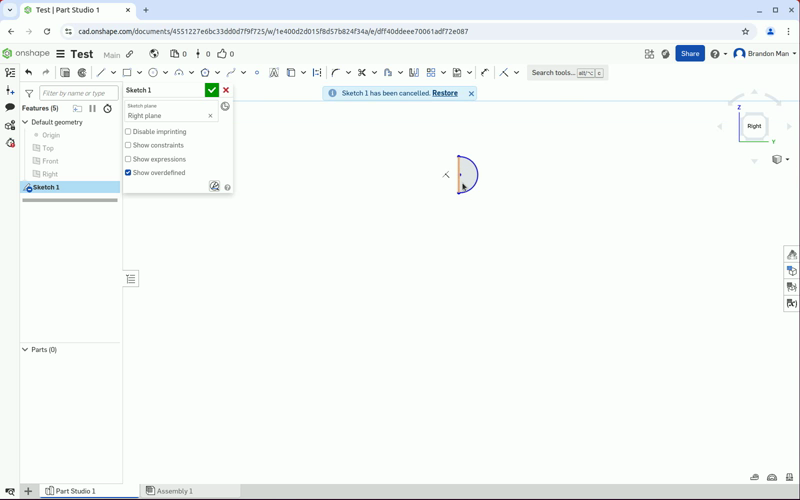
scroll(6)
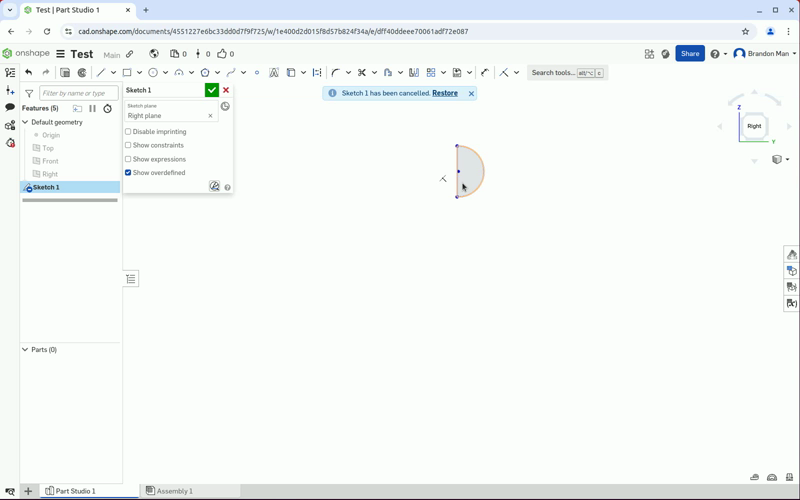
scroll(6)
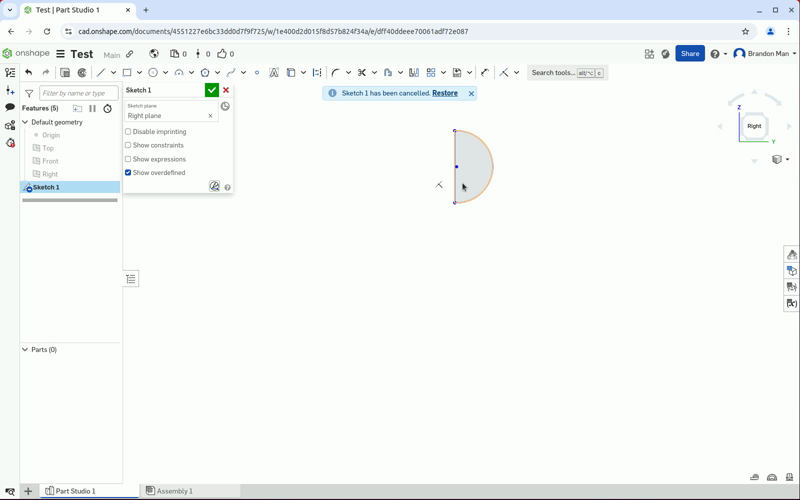
scroll(6)
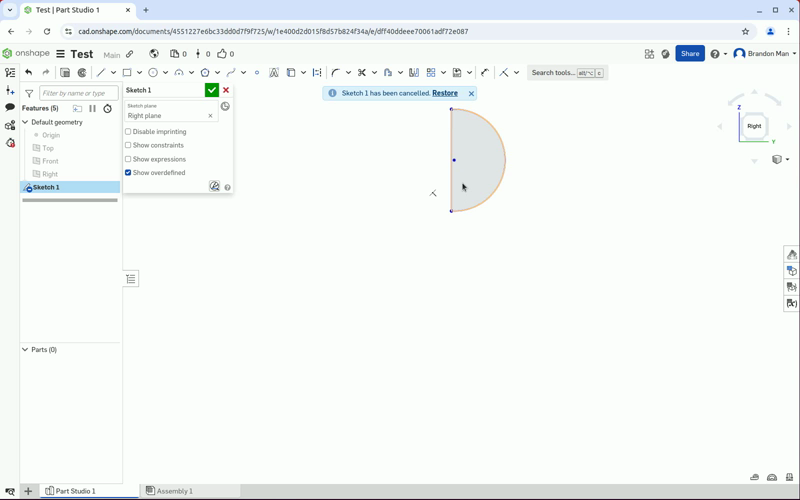
scroll(6)
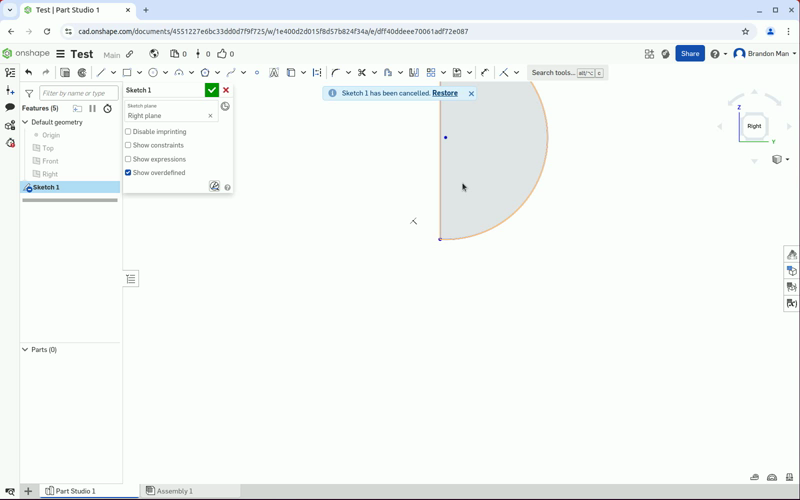
click(462, 182)
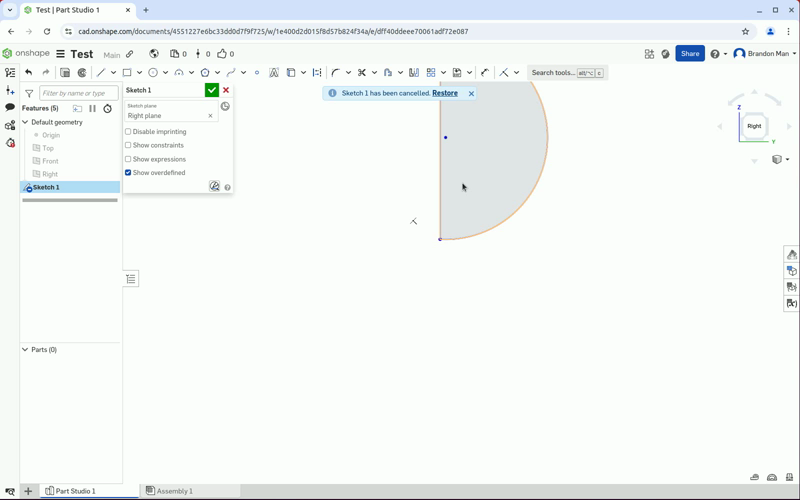
scroll(-6)
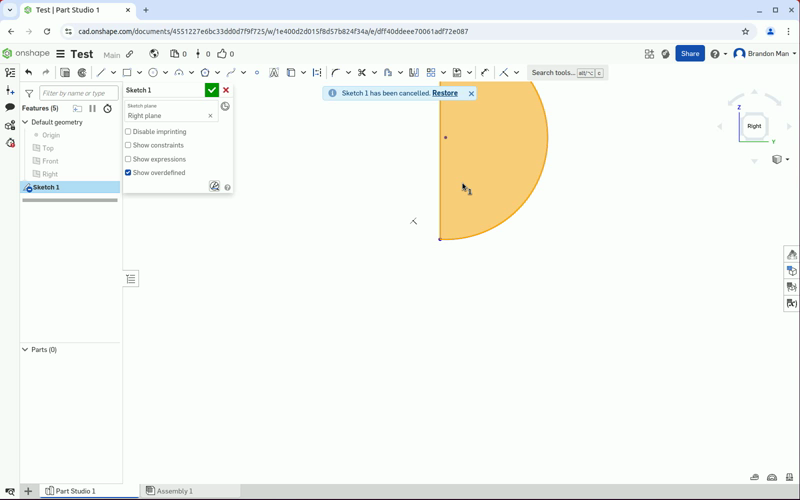
scroll(-6)
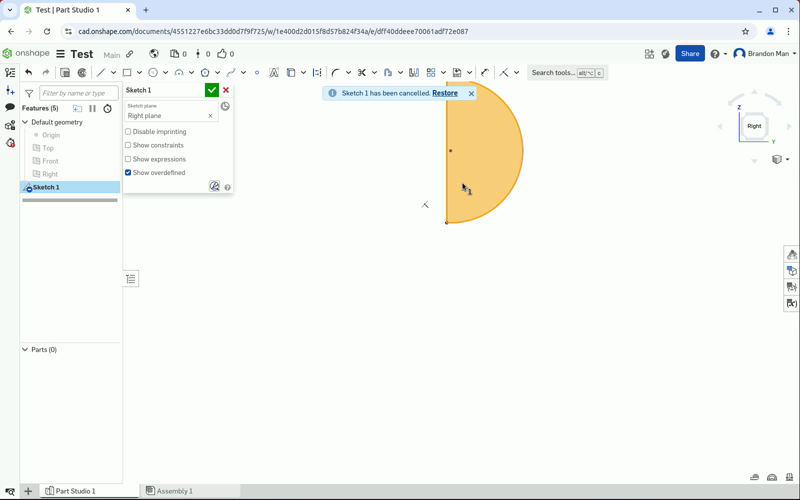
scroll(-6)
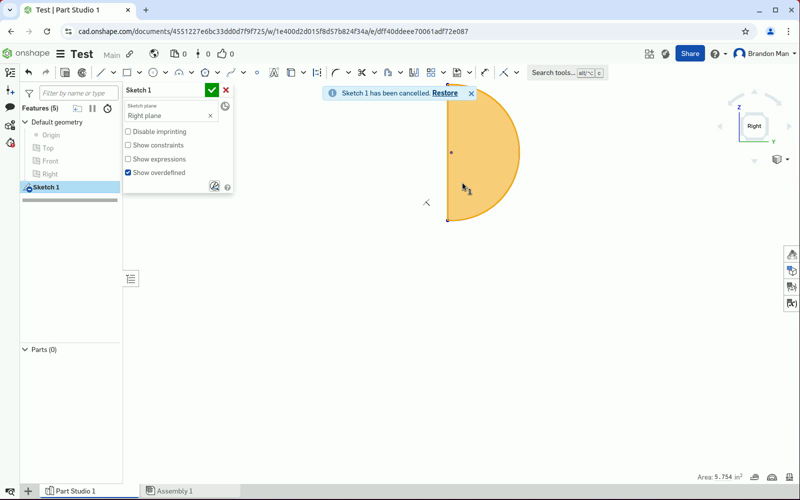
scroll(-6)
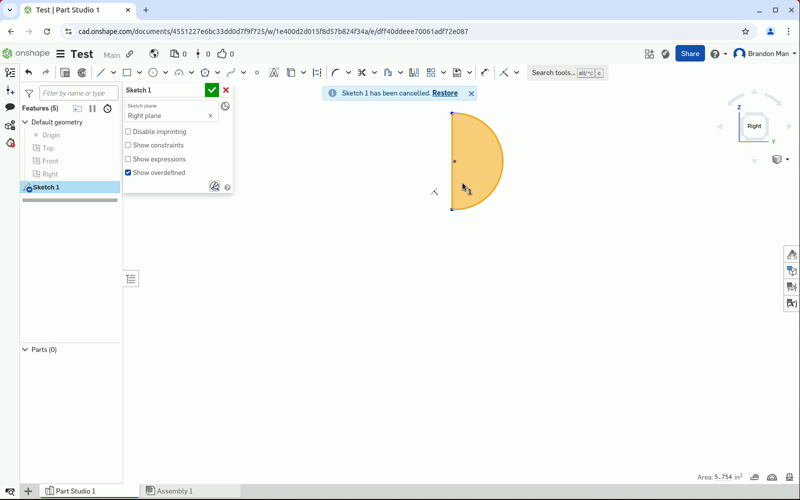
scroll(-6)
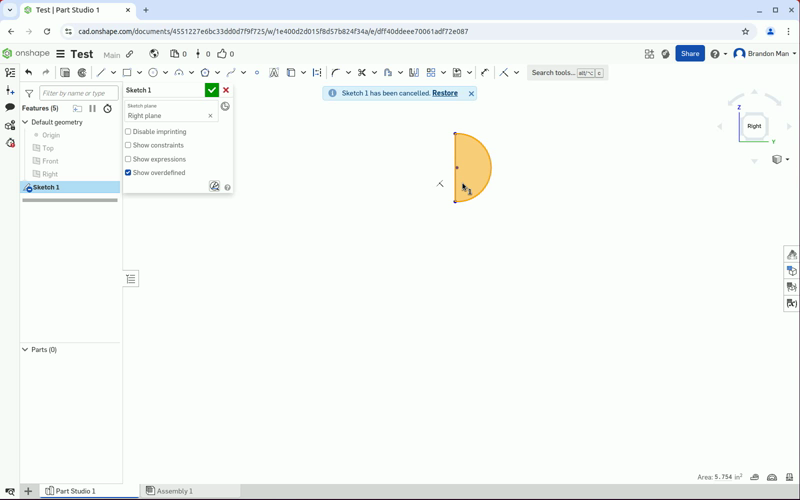
scroll(-6)
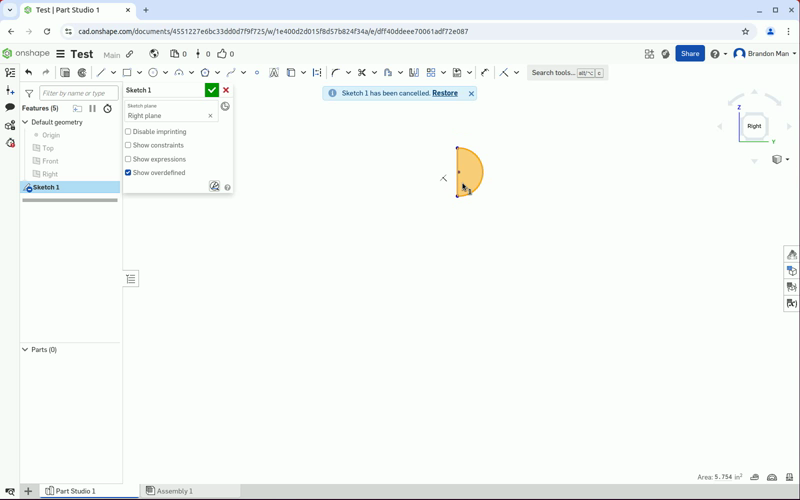
scroll(-6)
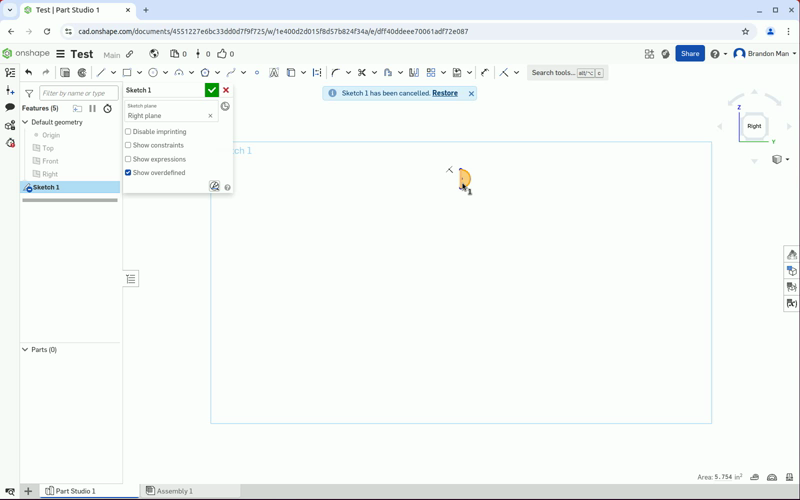
mouse_move(73, 352)
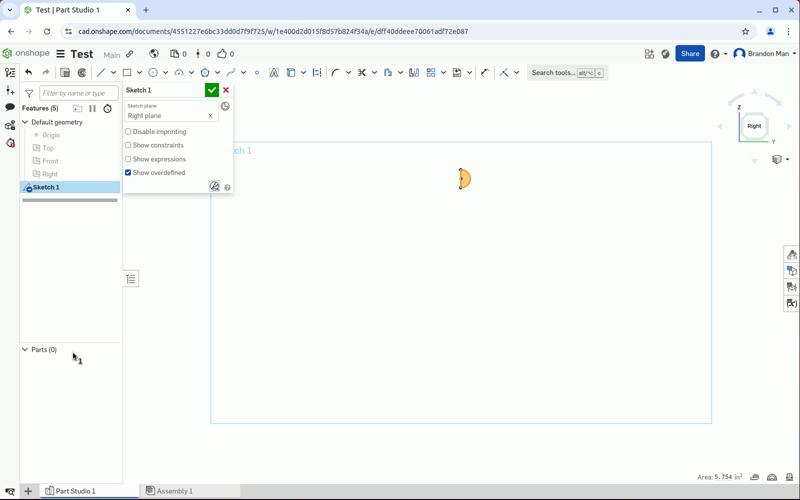
key(shift+y)
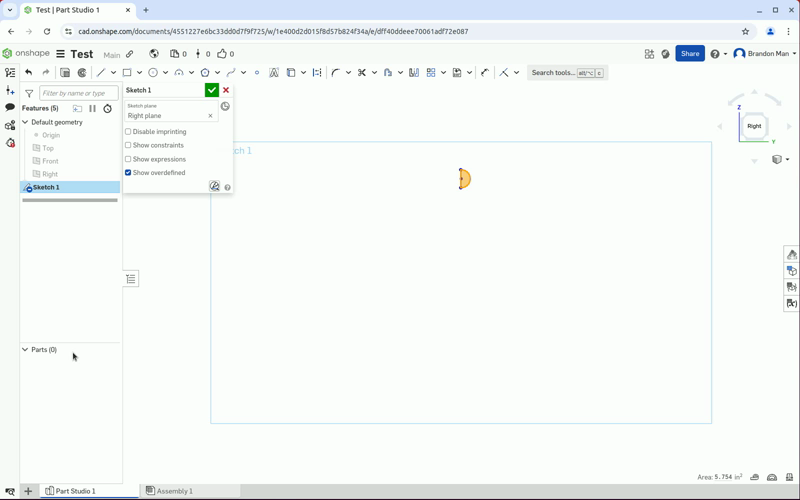
key(shift+e)
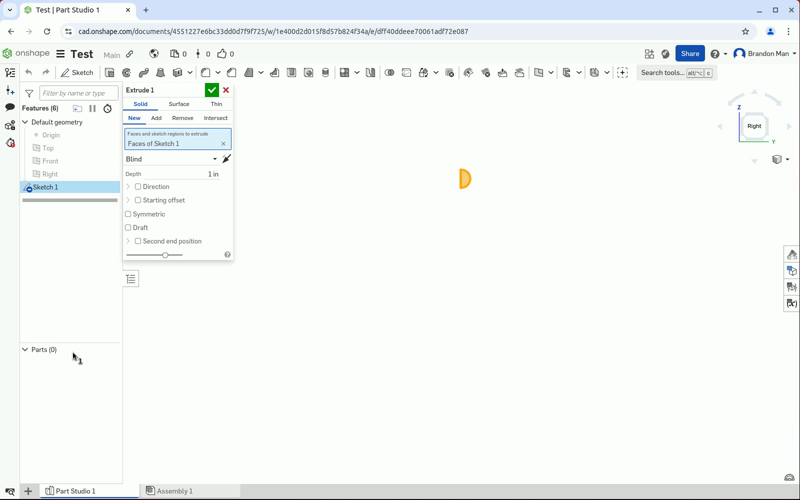
mouse_move(143, 106)
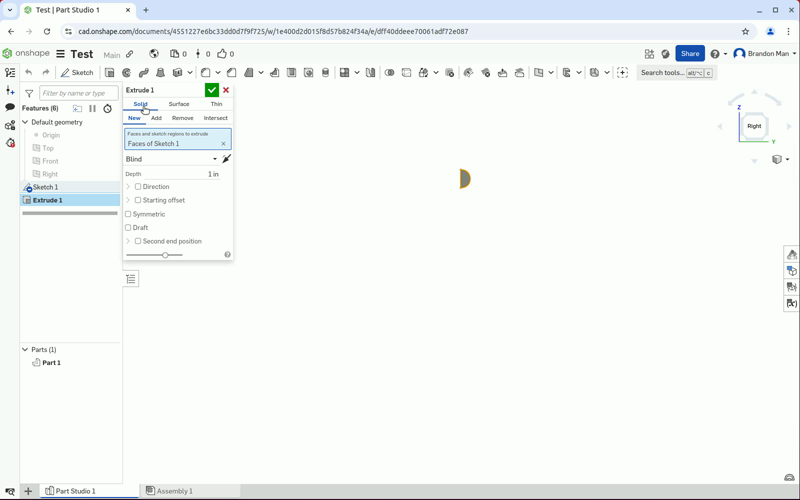
click(143, 106)
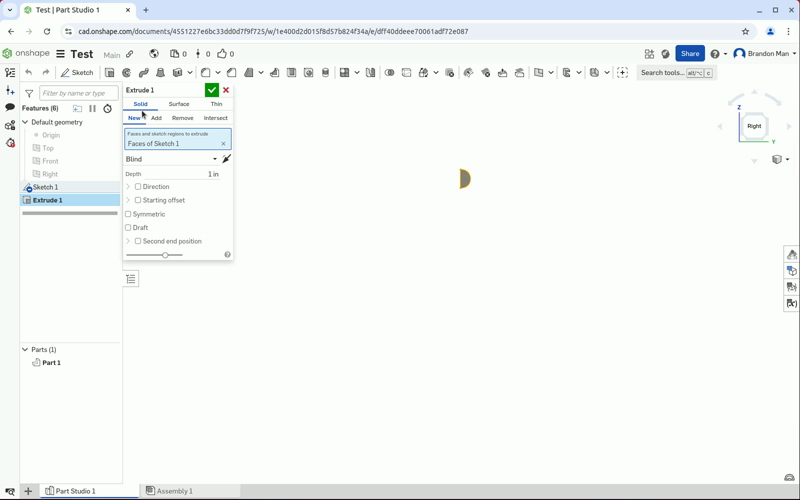
mouse_move(137, 120)
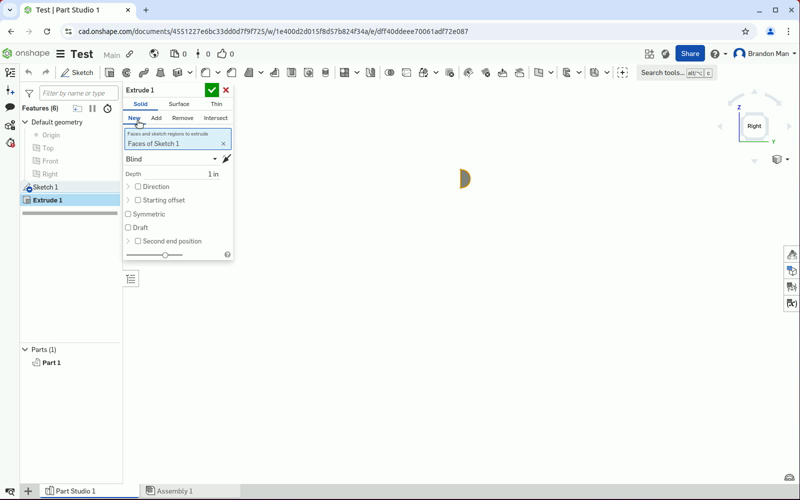
click(137, 120)
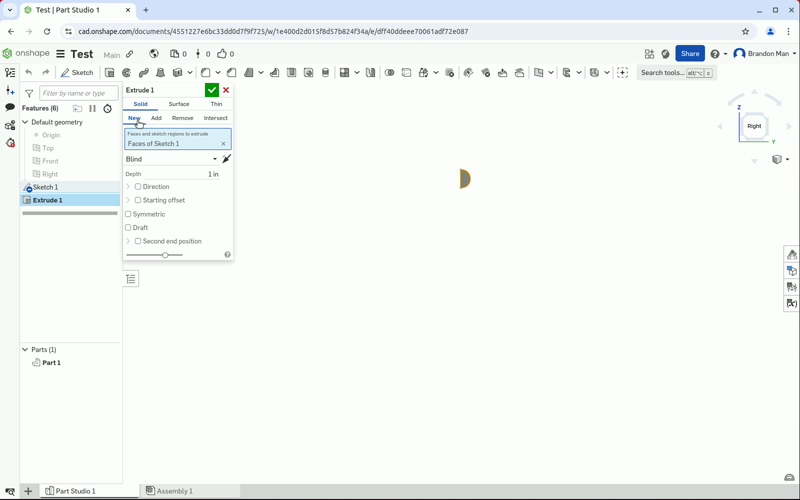
key(tab, 4)
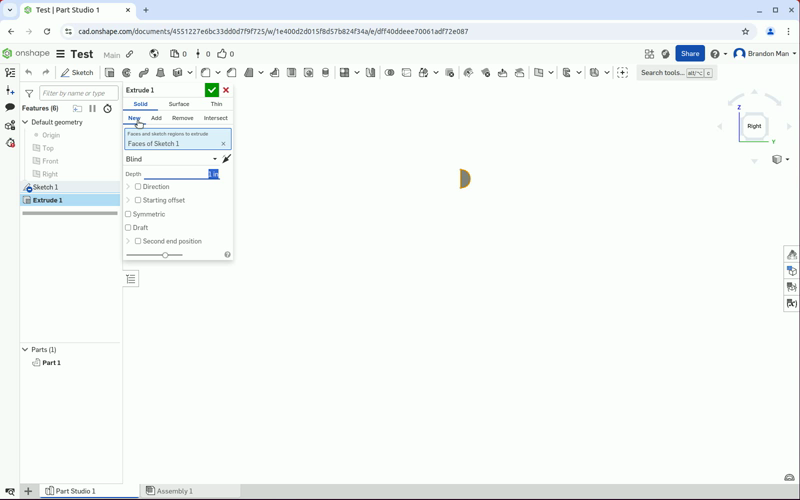
text(-5.777)
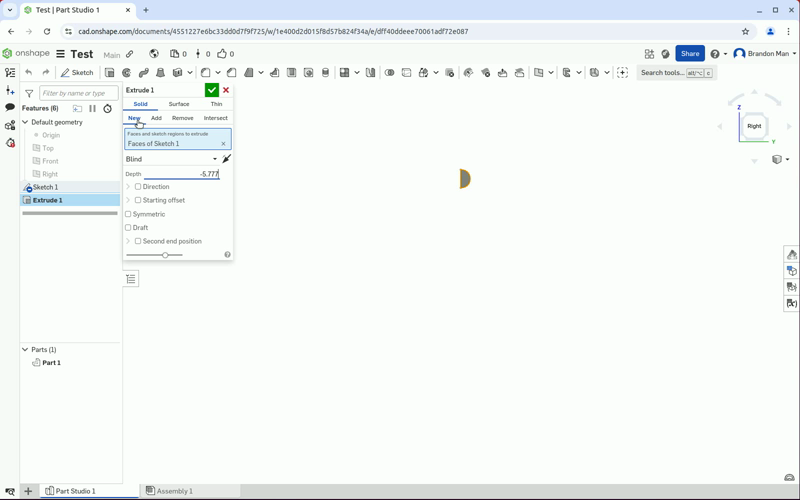
key(enter)
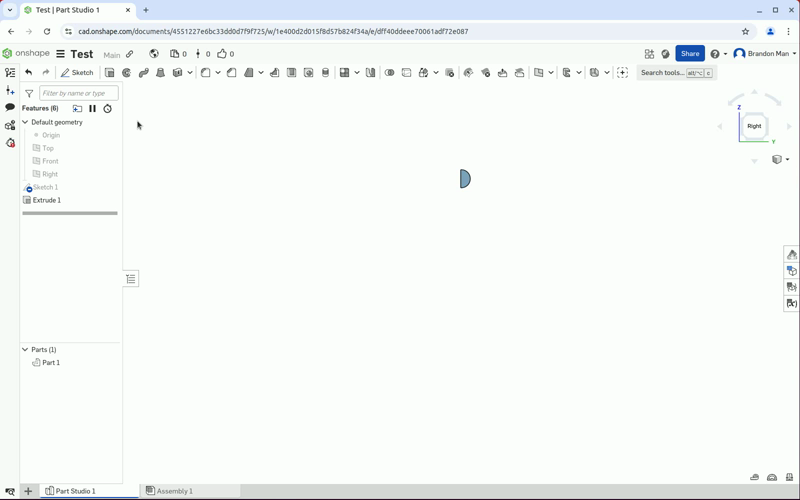
key(shift+h)
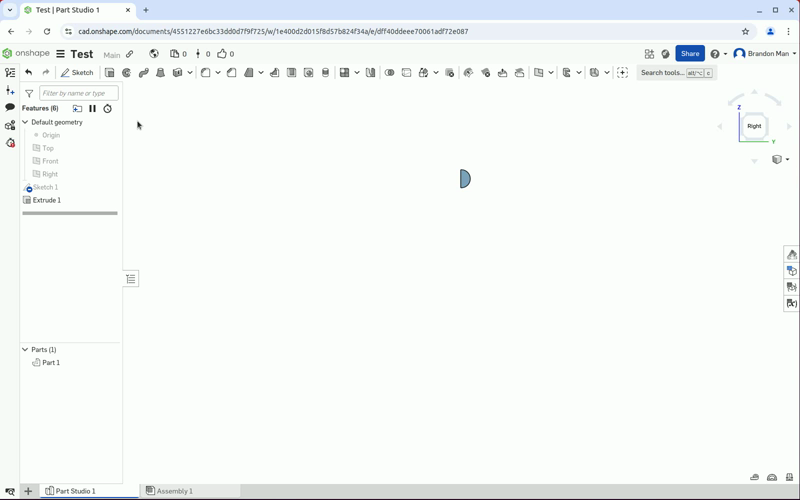
key(shift+h)
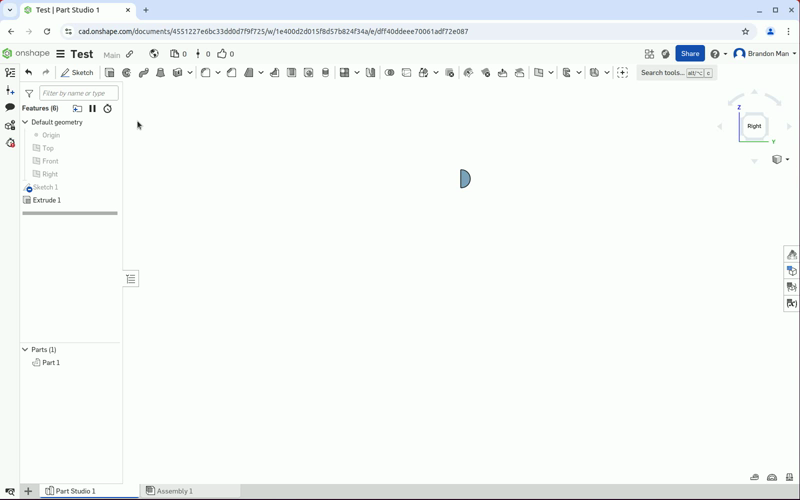
mouse_move(73, 189)
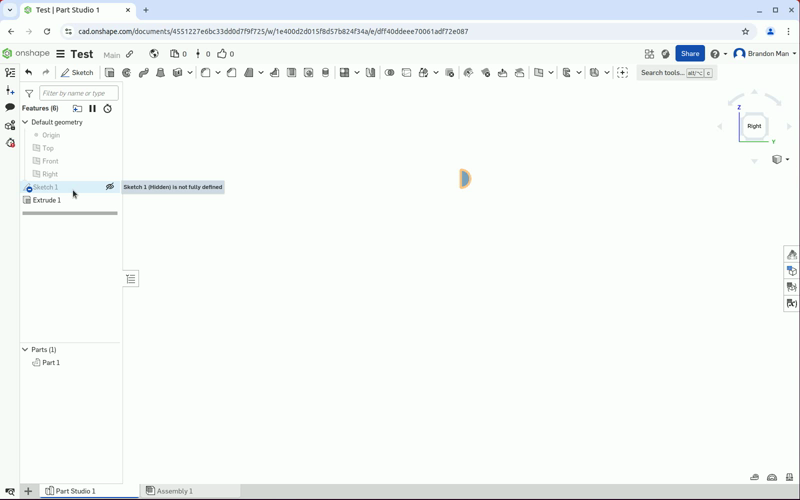
click(73, 189)
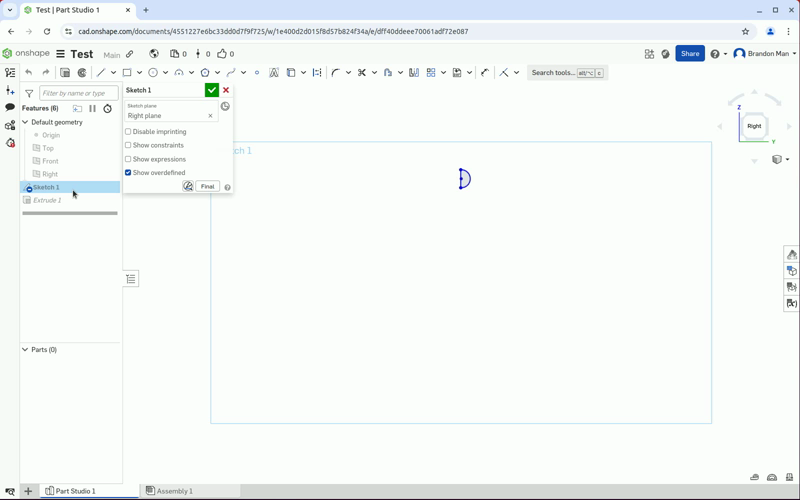
mouse_move(229, 92)
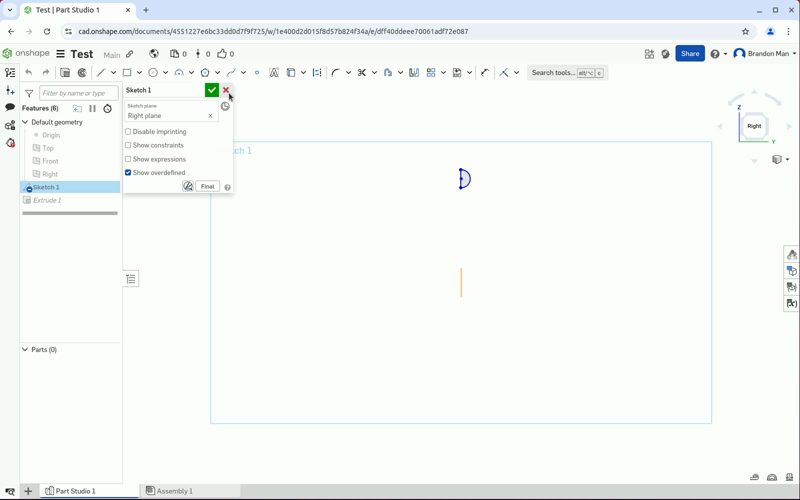
click(229, 92)
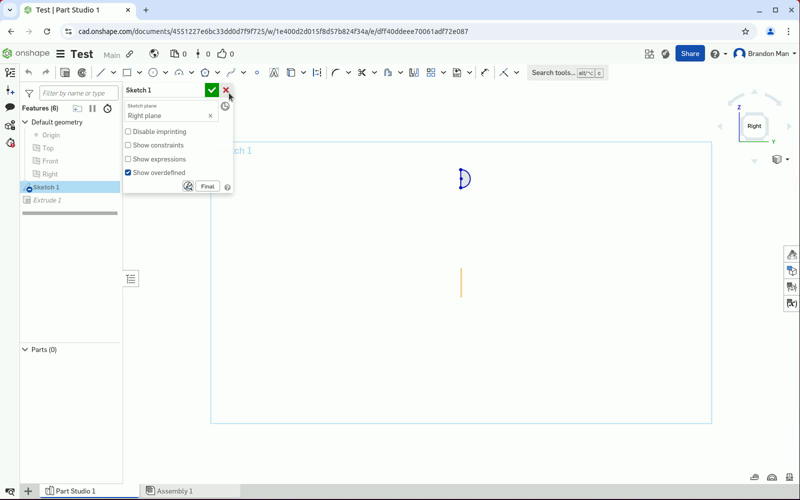
key(shift+s)
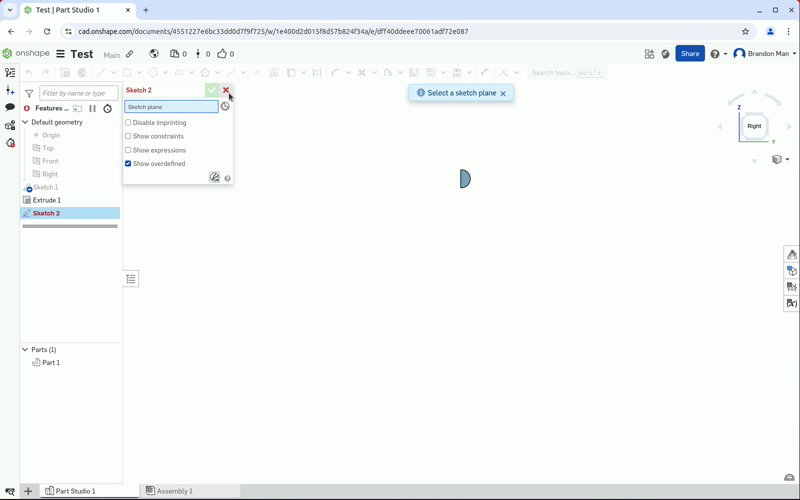
mouse_move(73, 176)
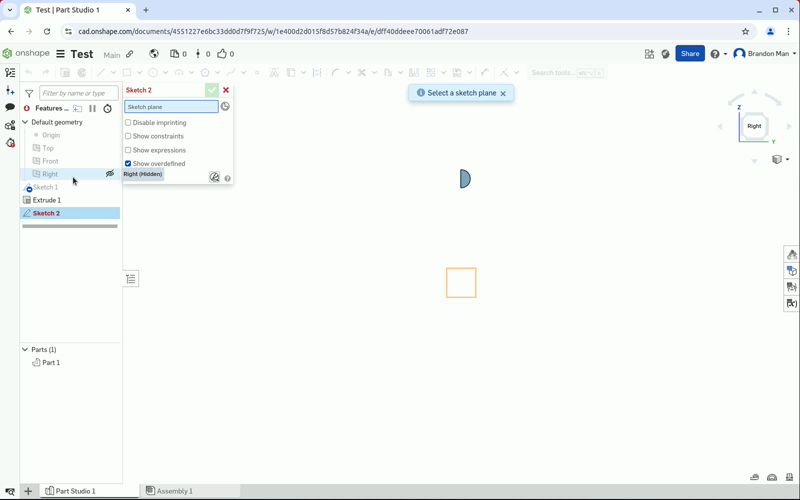
click(73, 176)
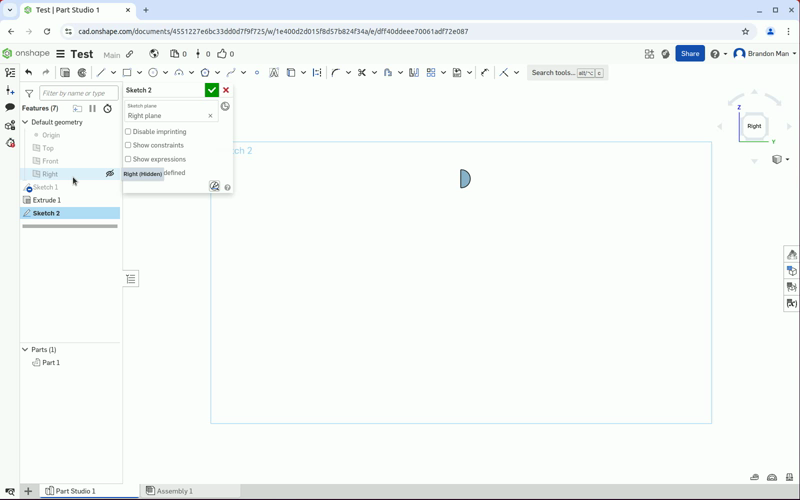
mouse_move(73, 352)
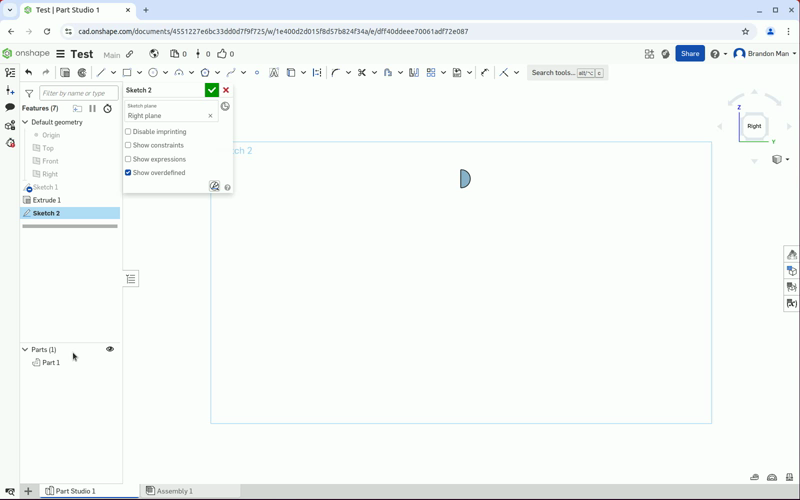
key(y)
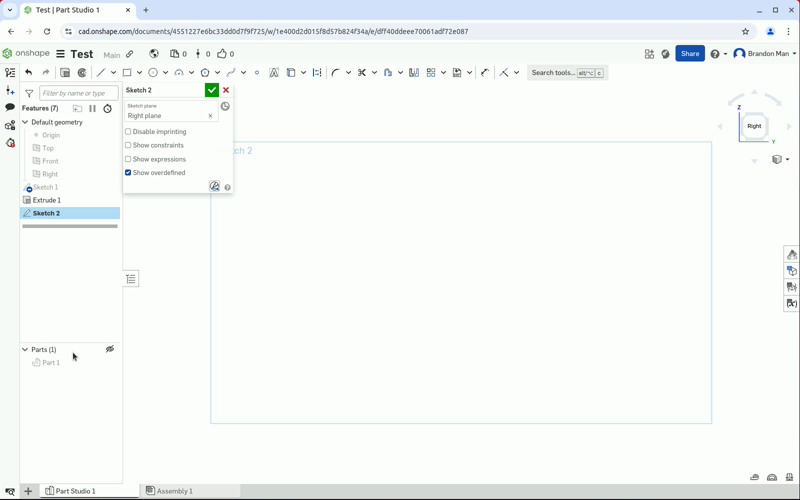
key(c)
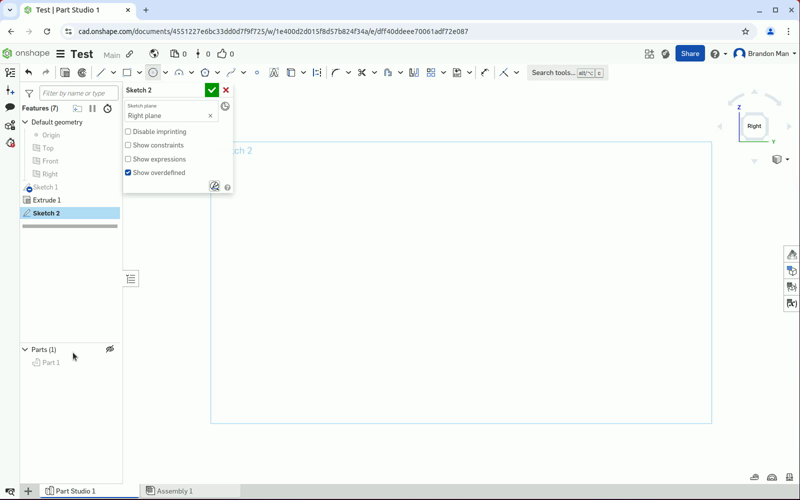
key_down(shift)
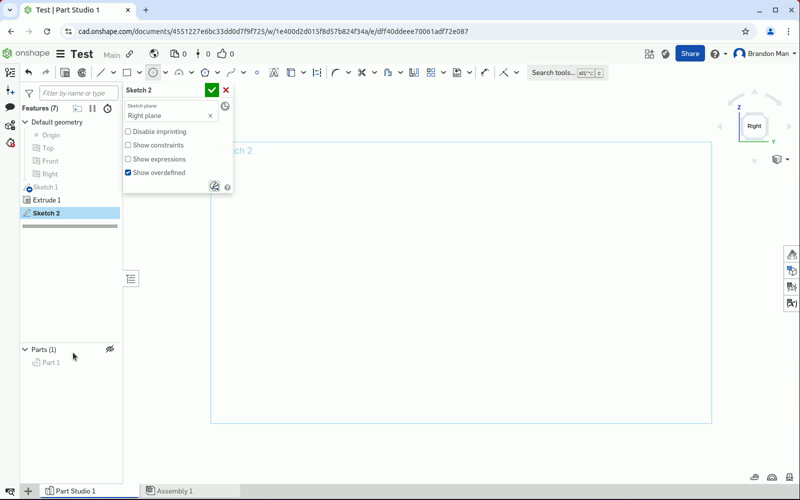
mouse_move(461, 282)
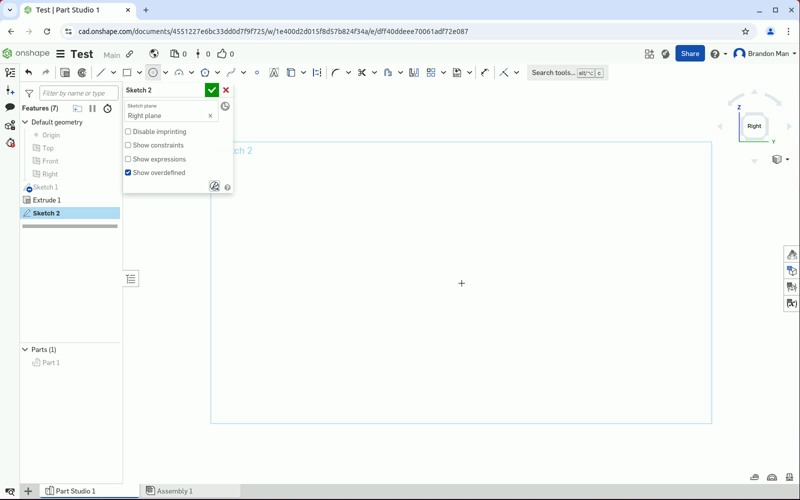
click(461, 282)
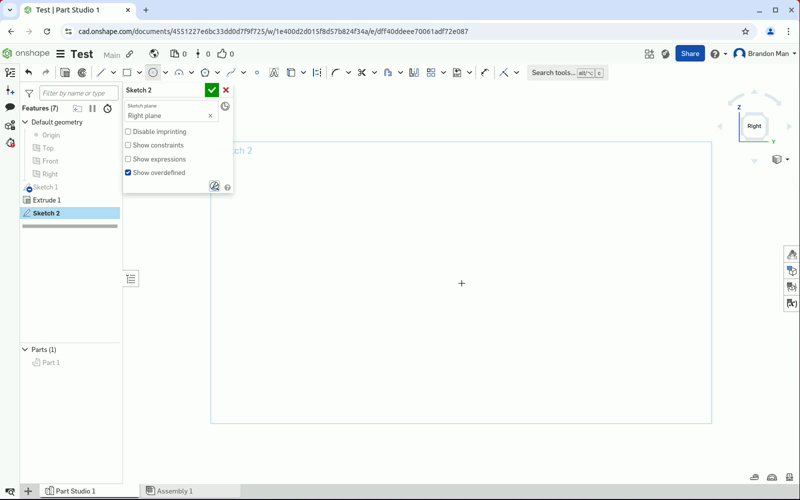
key_up(shift)
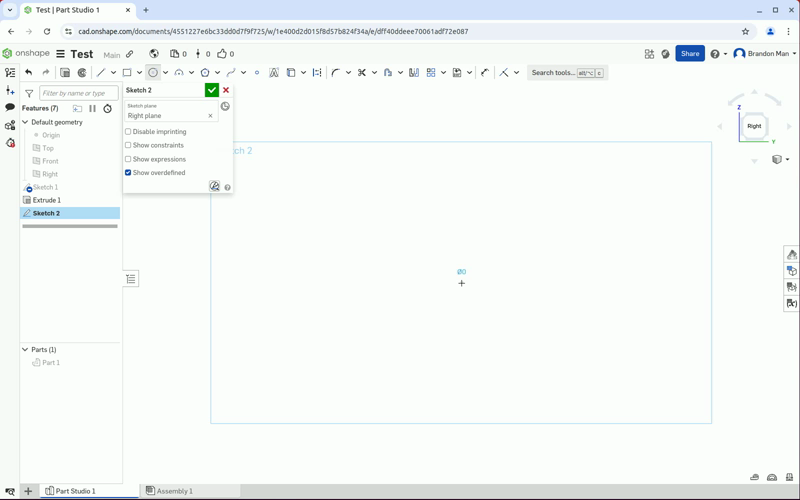
mouse_move(499, 282)
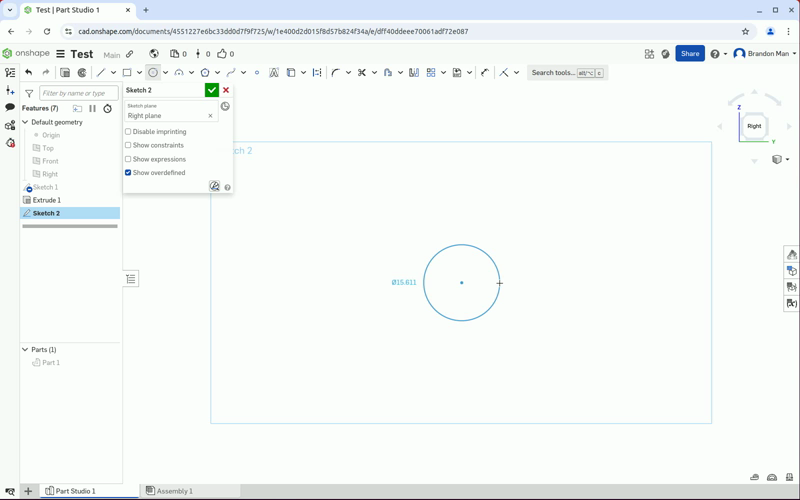
click(499, 282)
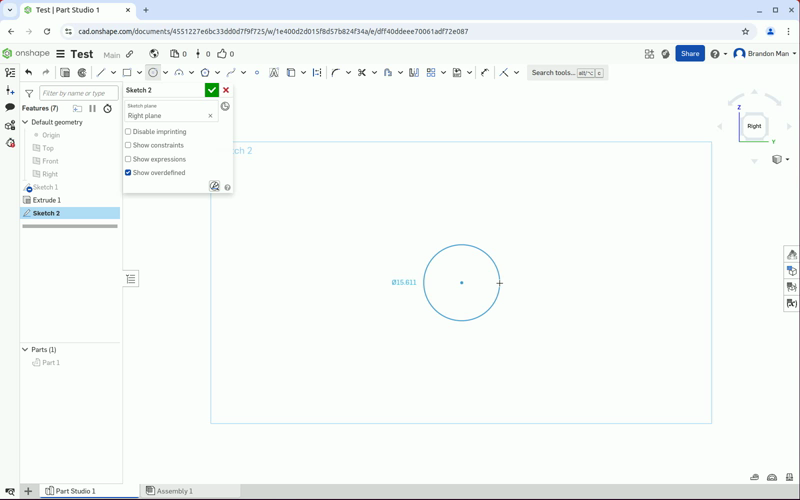
key(esc)
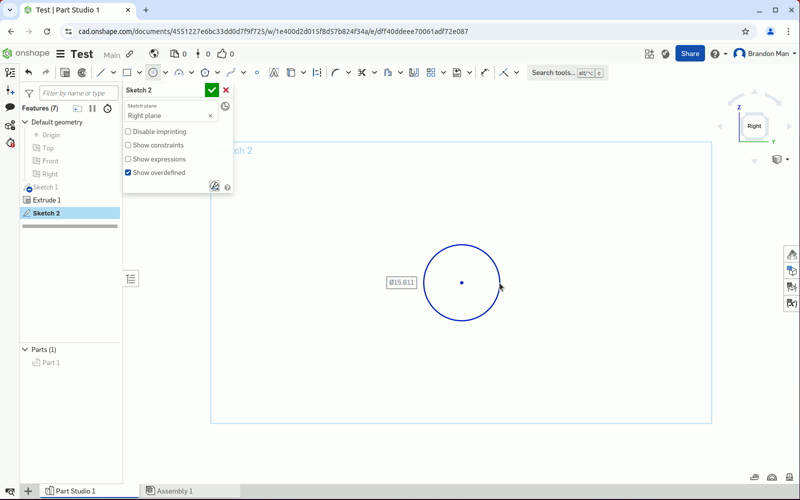
key(c)
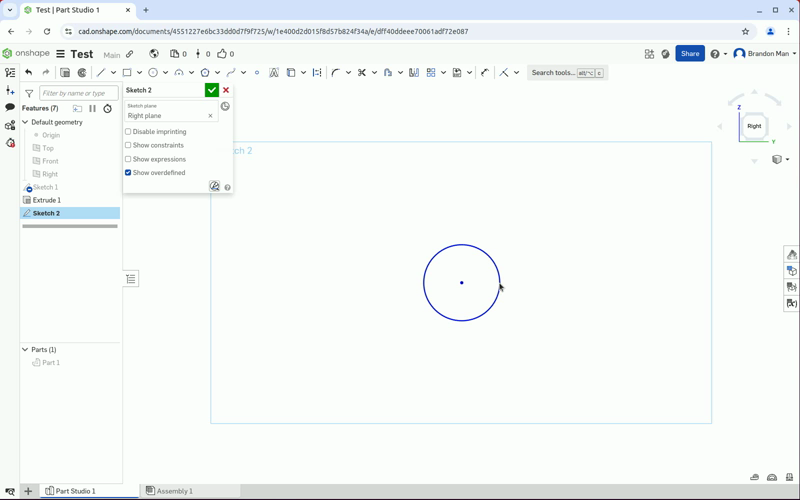
key_down(shift)
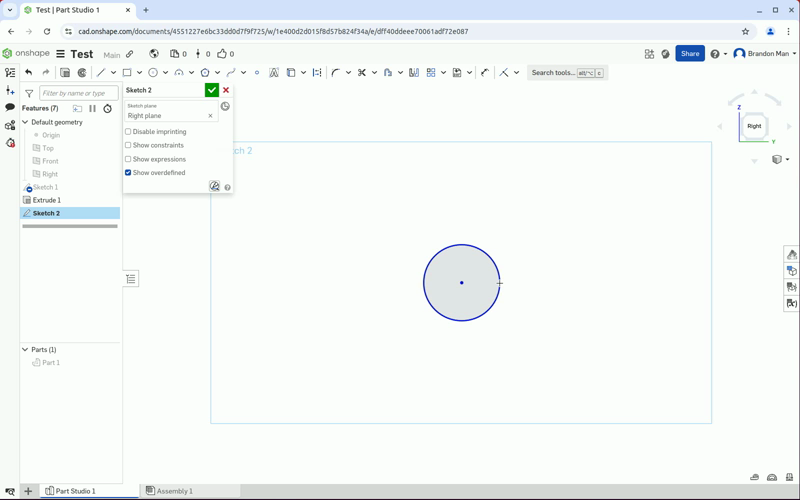
mouse_move(461, 282)
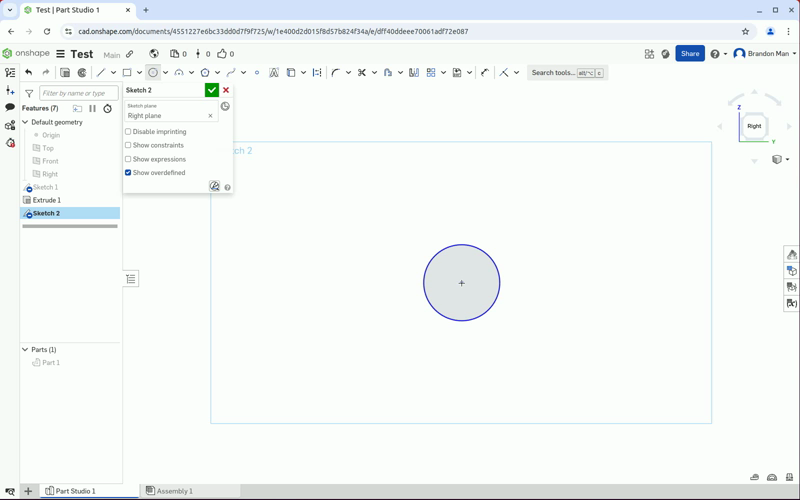
click(461, 282)
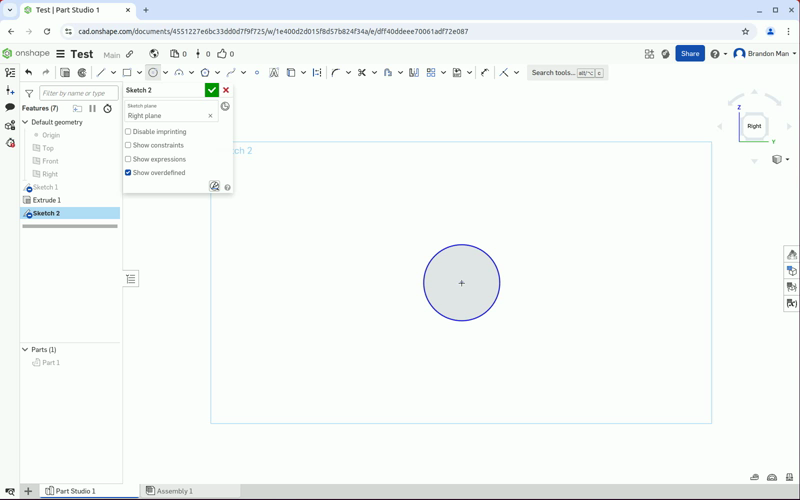
key_up(shift)
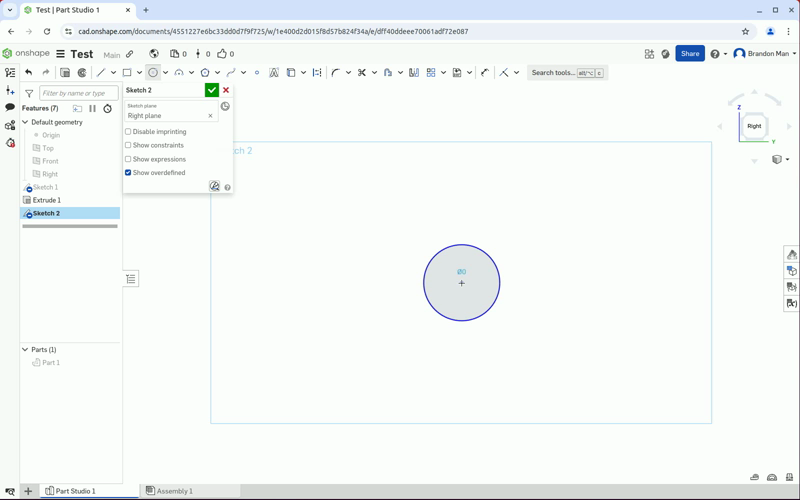
mouse_move(496, 282)
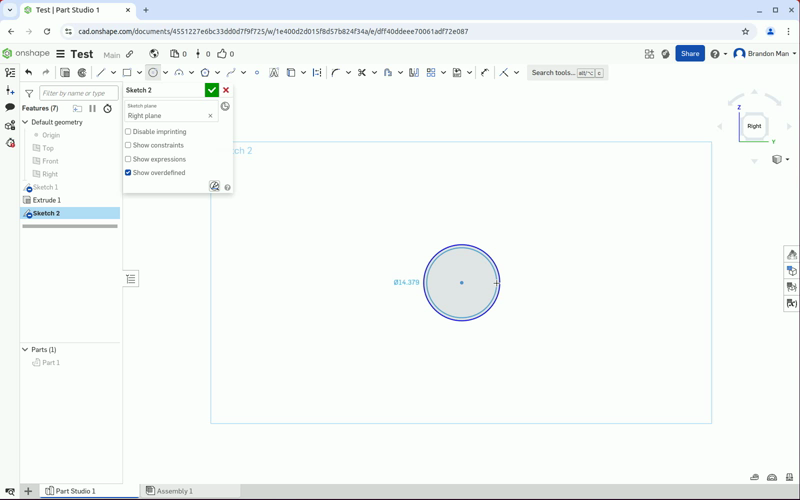
scroll(6)
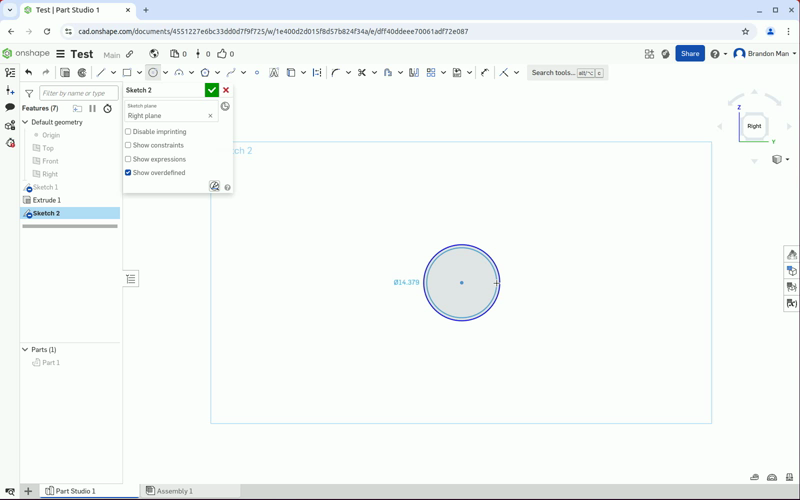
scroll(6)
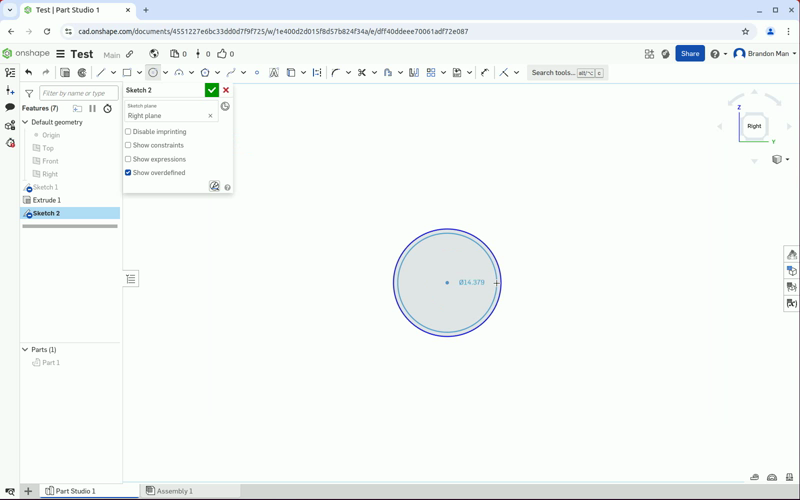
scroll(6)
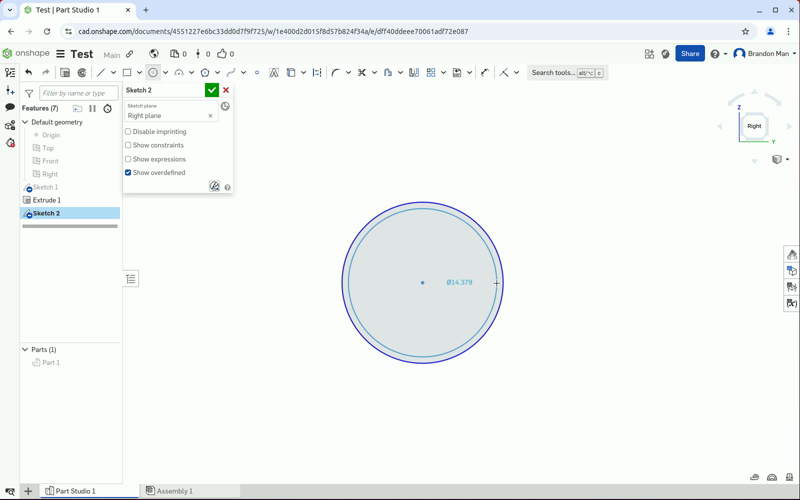
scroll(6)
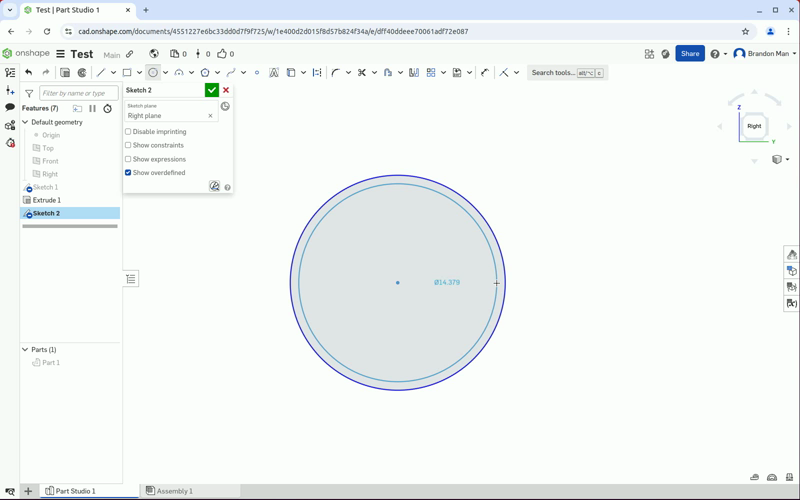
scroll(6)
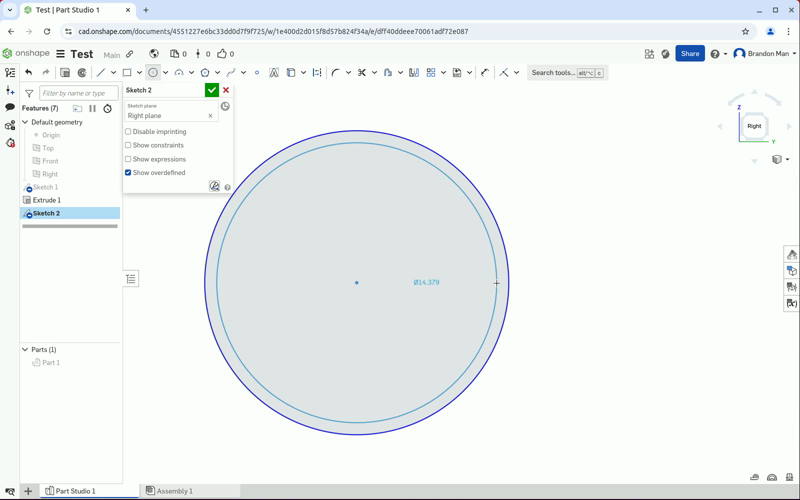
scroll(6)
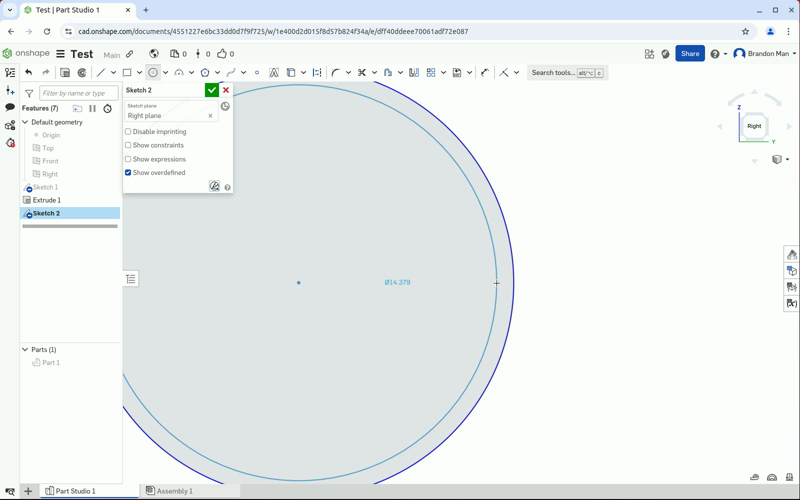
scroll(6)
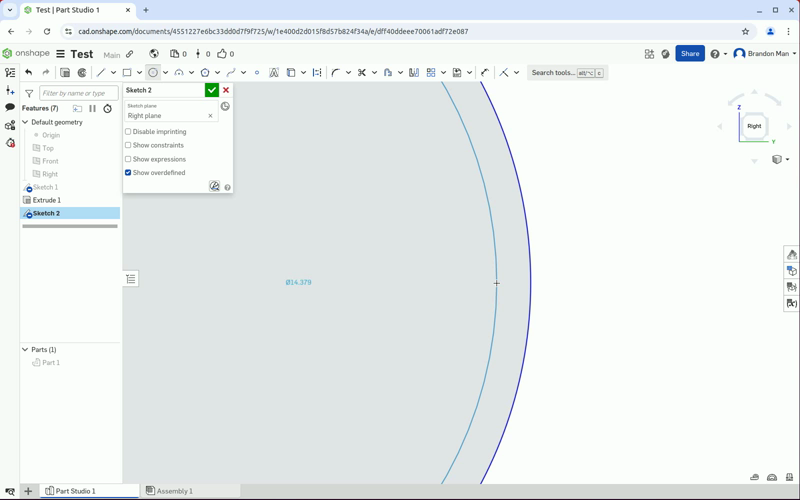
click(496, 282)
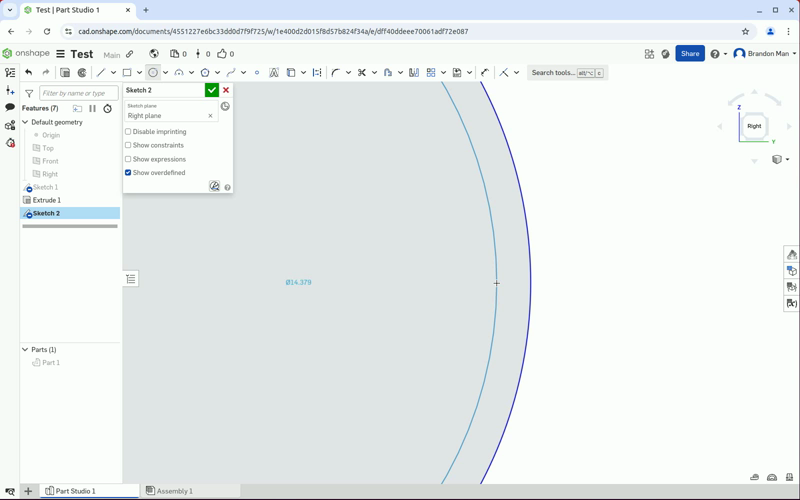
scroll(-6)
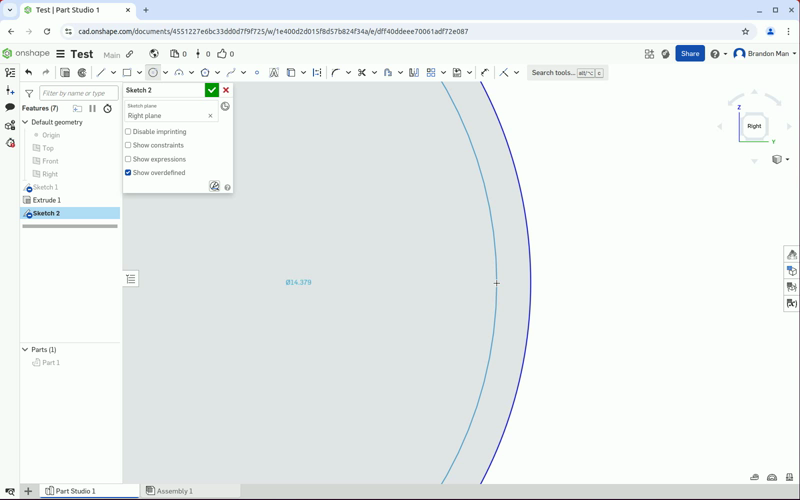
scroll(-6)
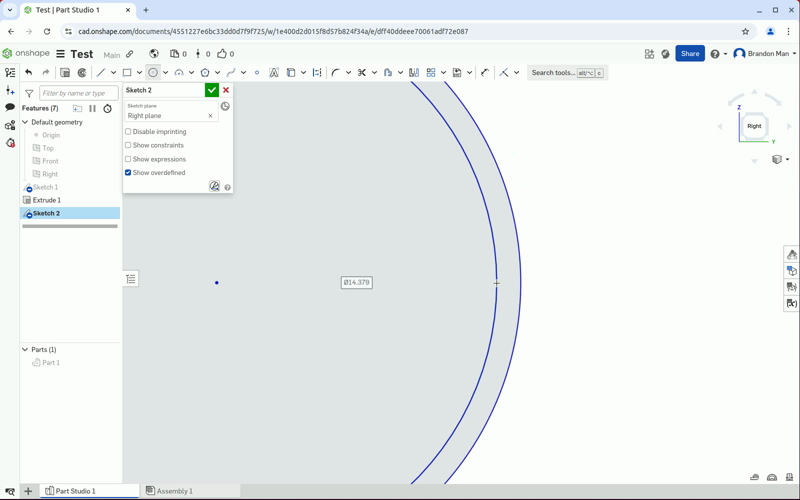
scroll(-6)
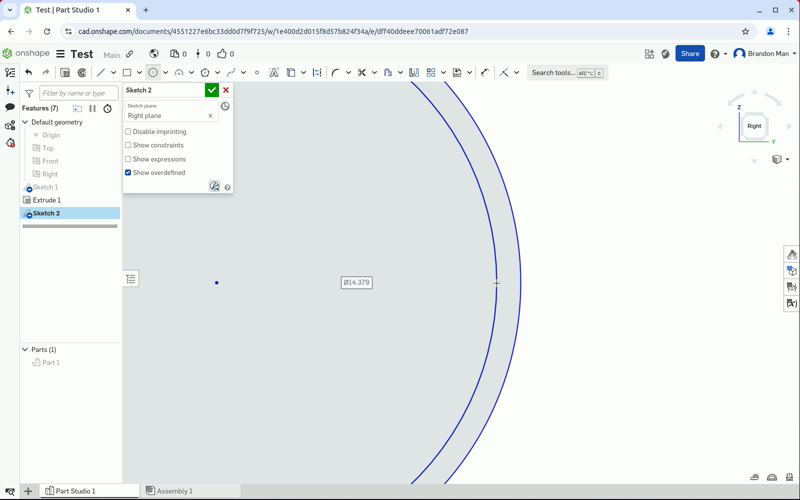
scroll(-6)
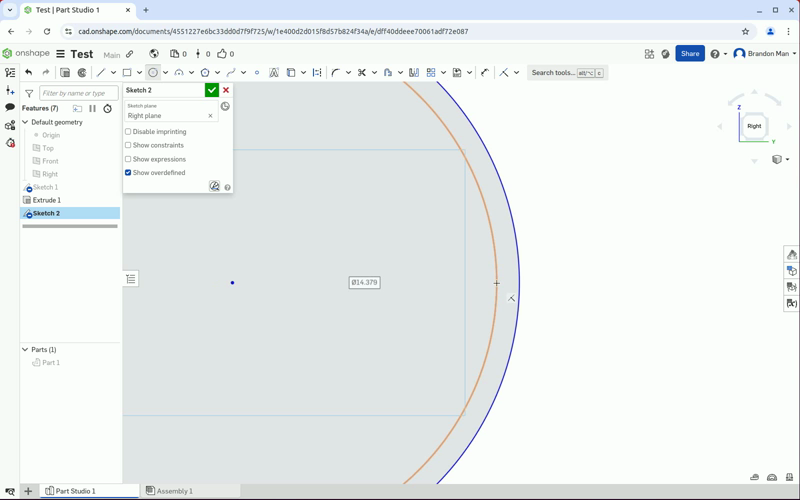
scroll(-6)
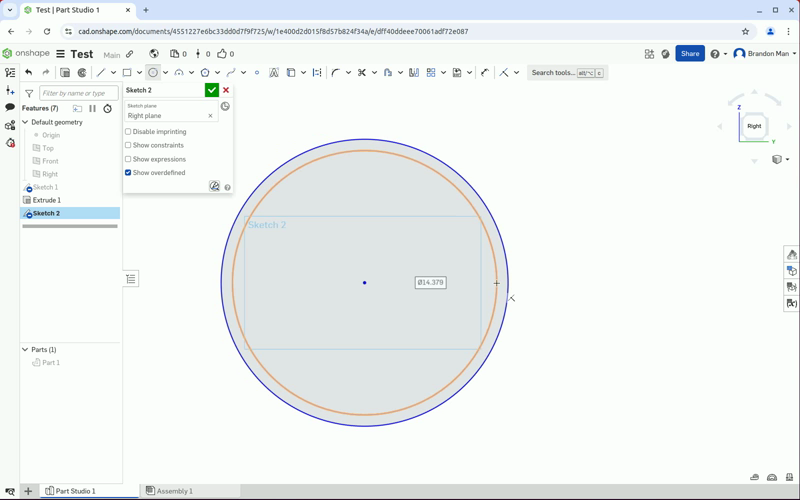
scroll(-6)
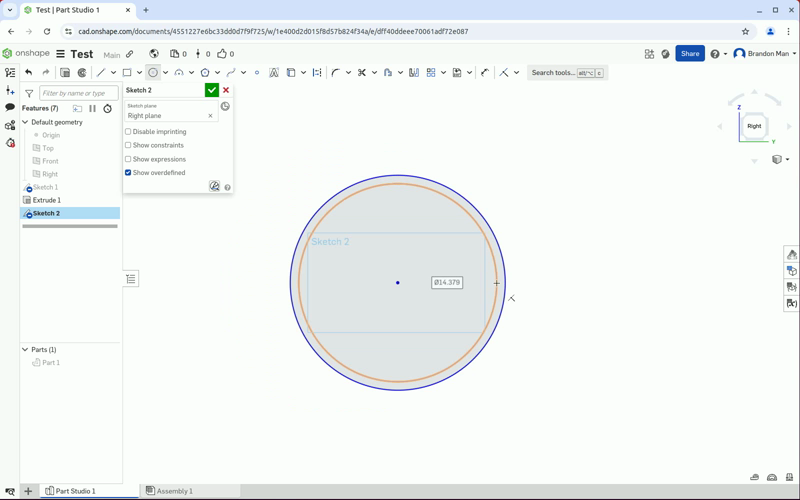
scroll(-6)
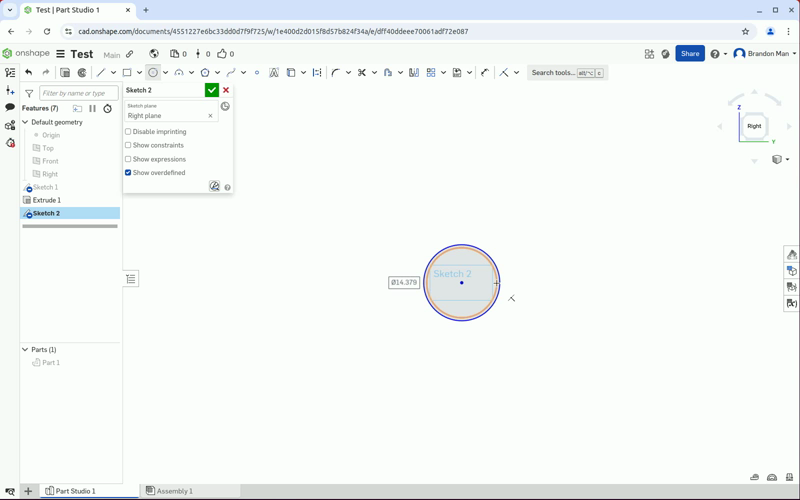
key(esc)
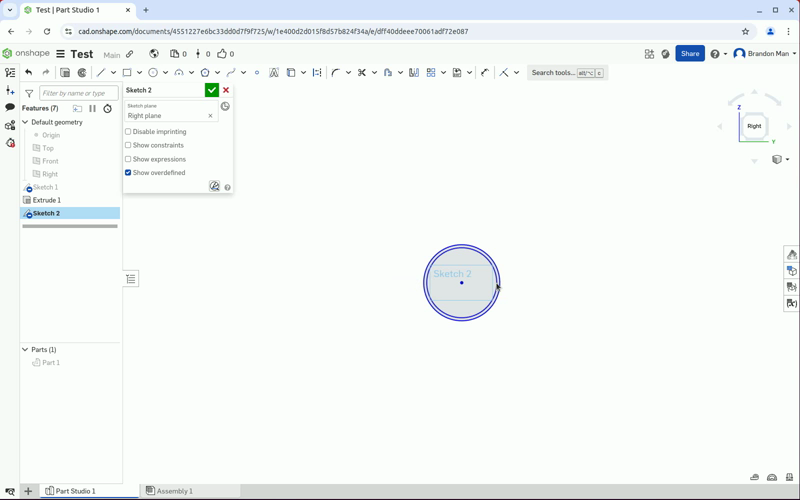
mouse_move(430, 300)
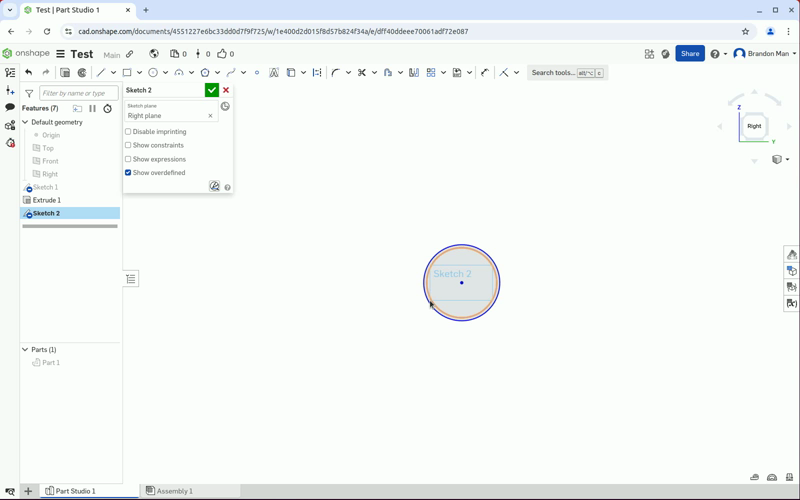
scroll(6)
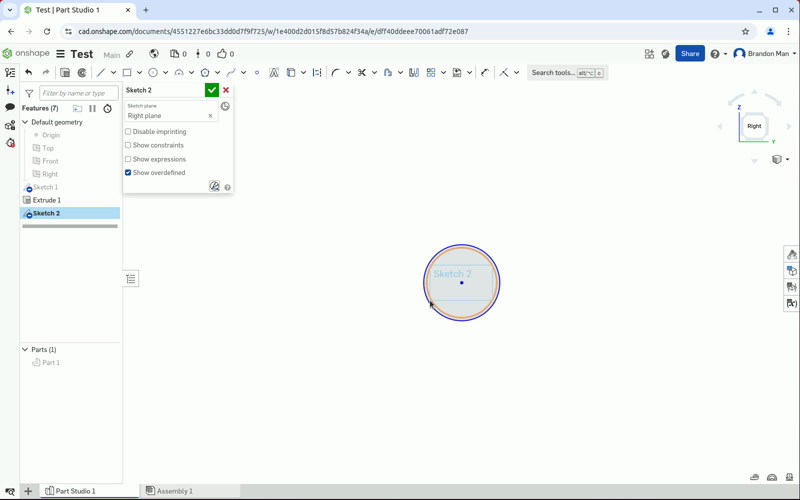
scroll(6)
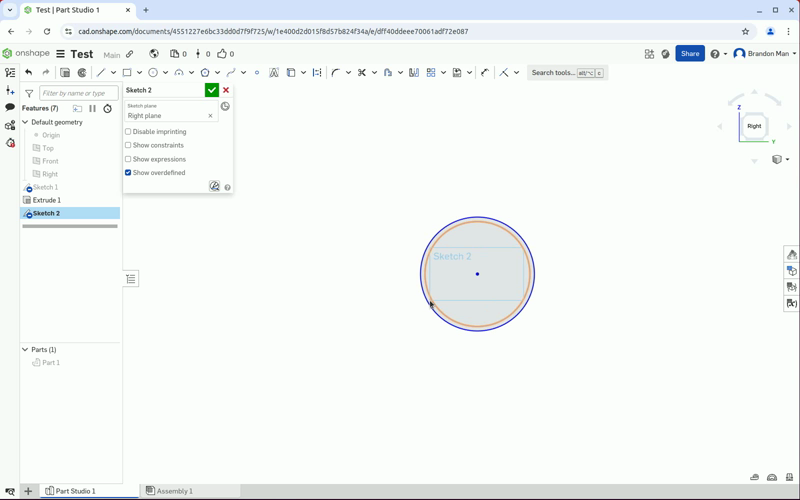
scroll(6)
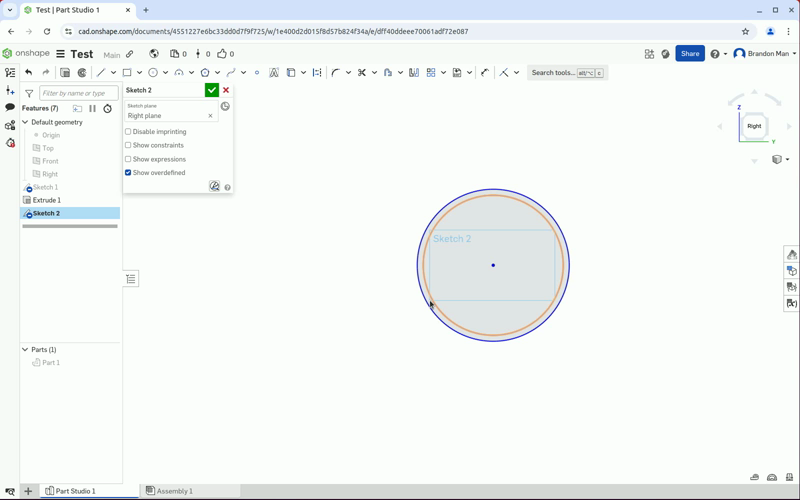
scroll(6)
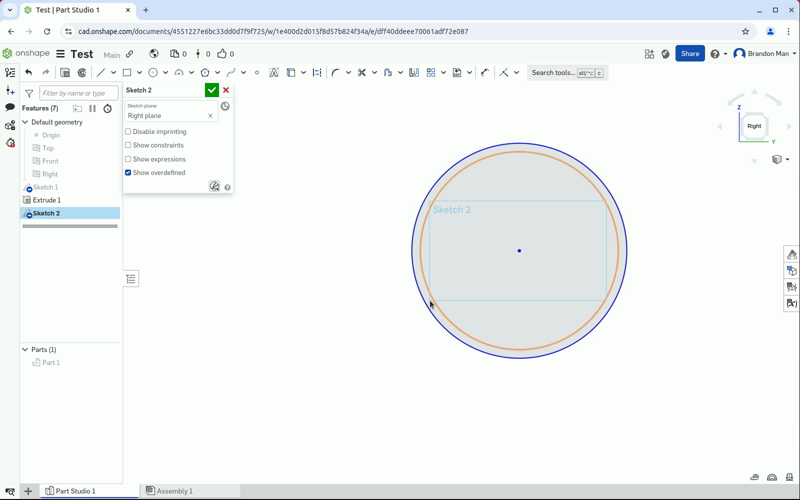
scroll(6)
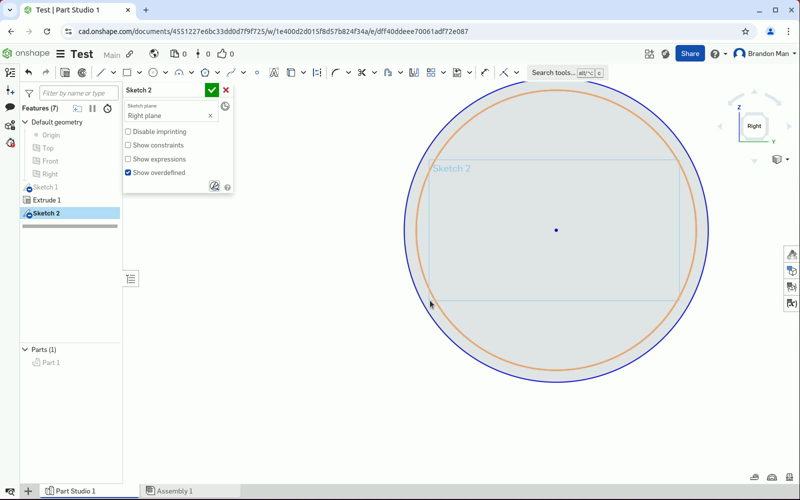
scroll(6)
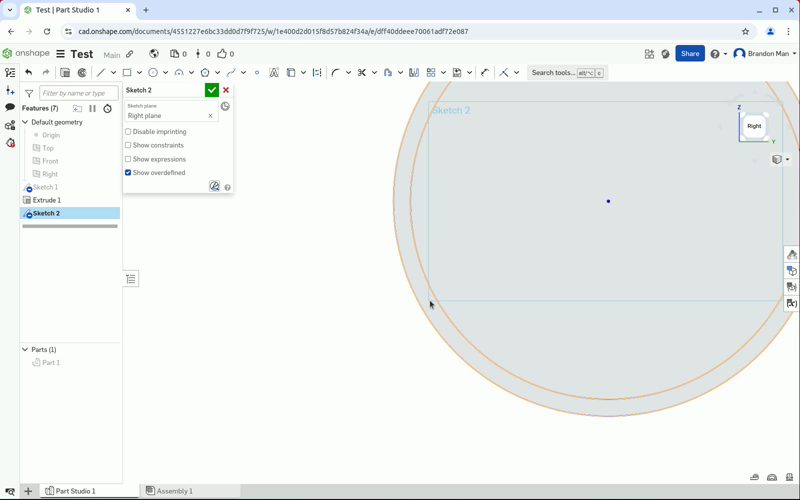
scroll(6)
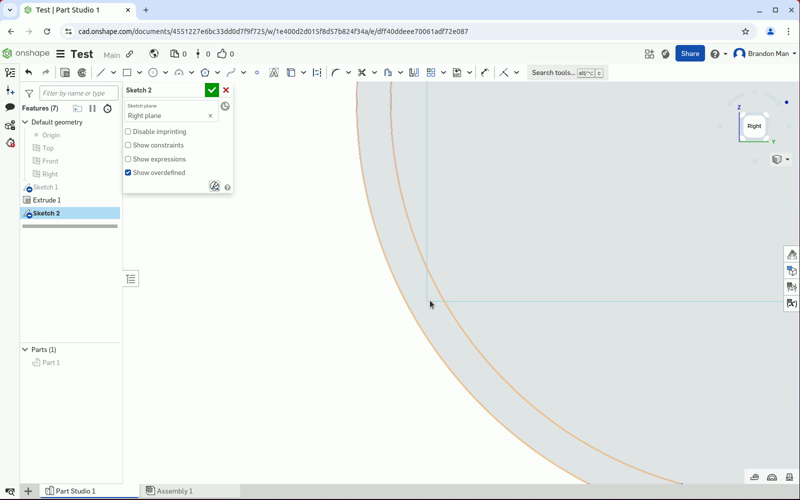
click(430, 300)
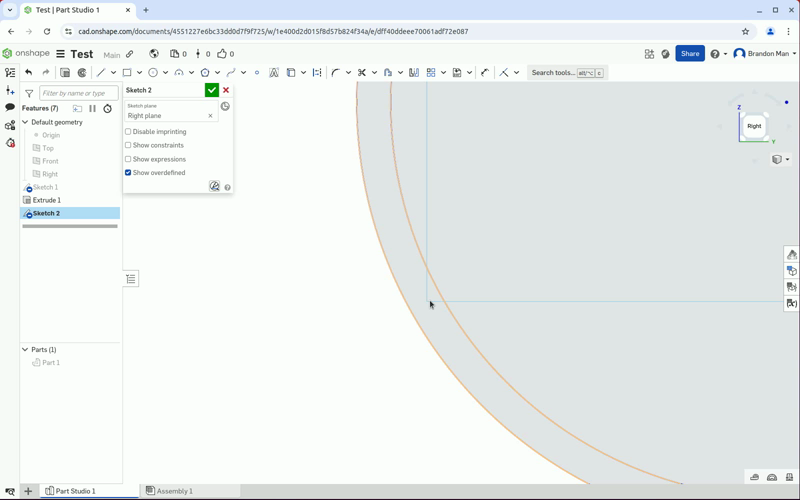
scroll(-6)
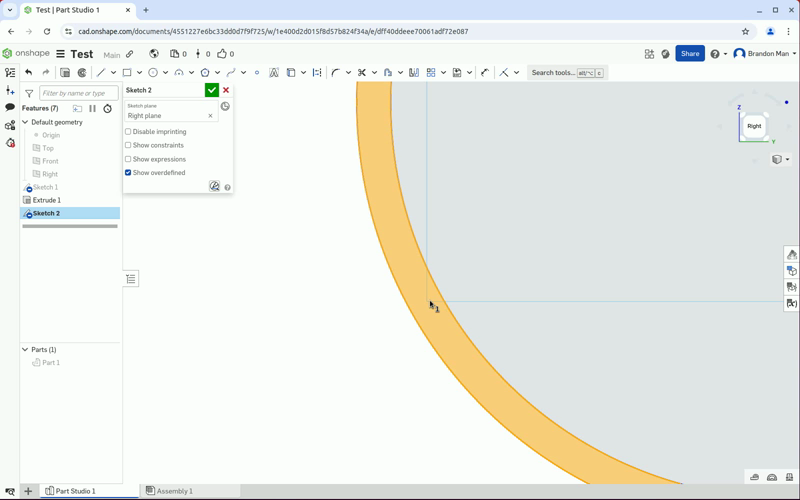
scroll(-6)
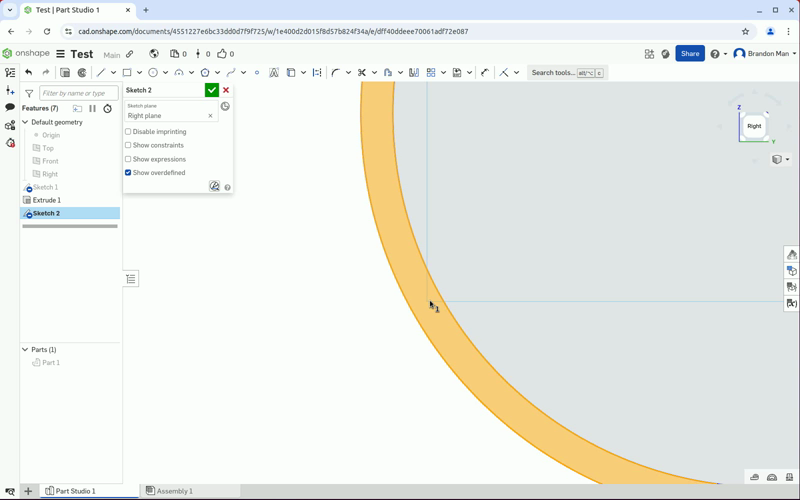
scroll(-6)
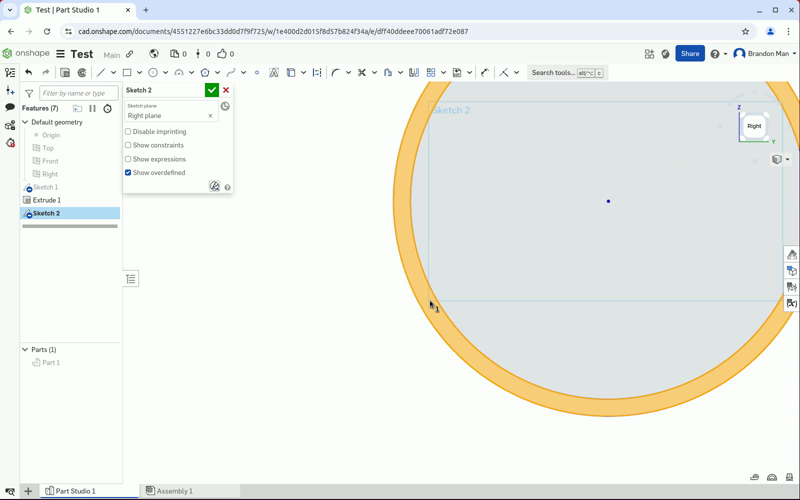
scroll(-6)
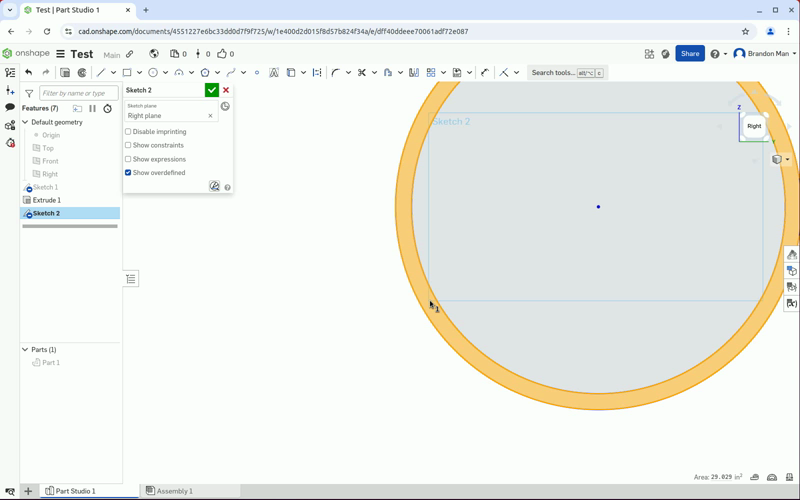
scroll(-6)
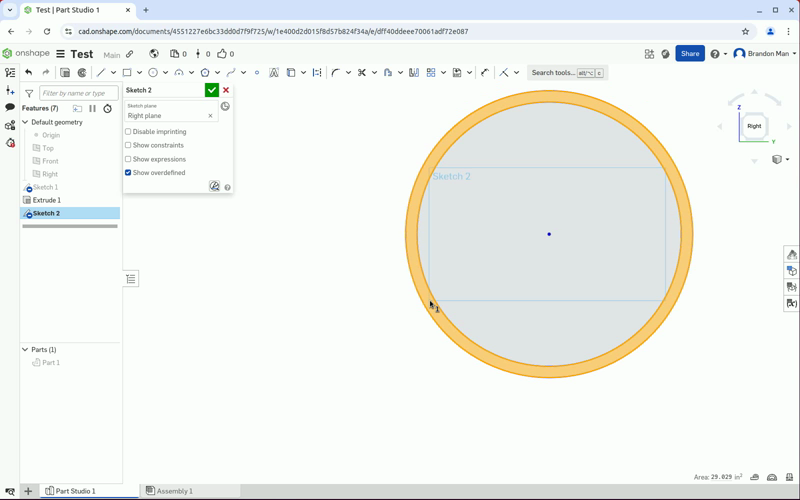
scroll(-6)
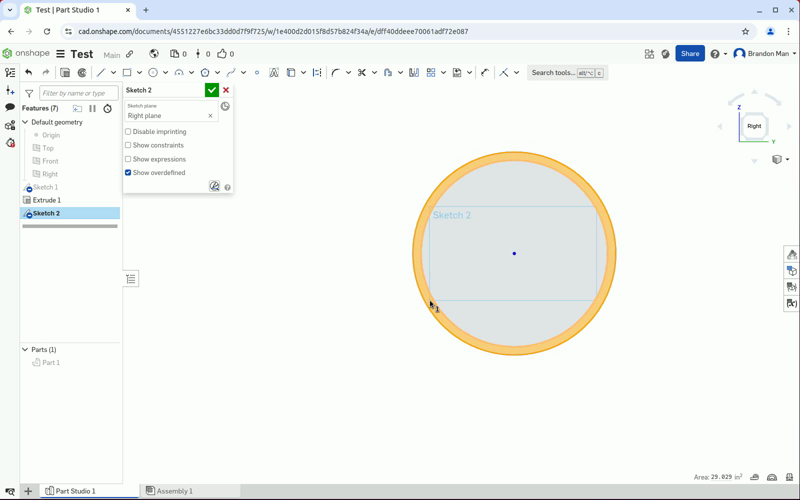
scroll(-6)
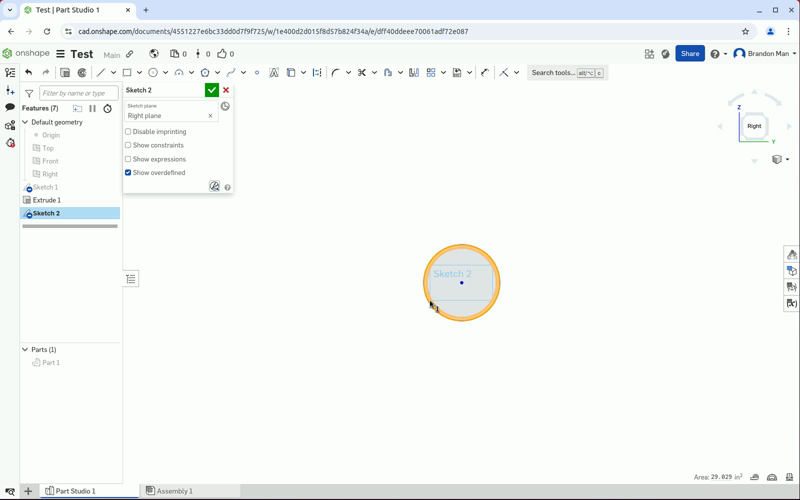
mouse_move(73, 352)
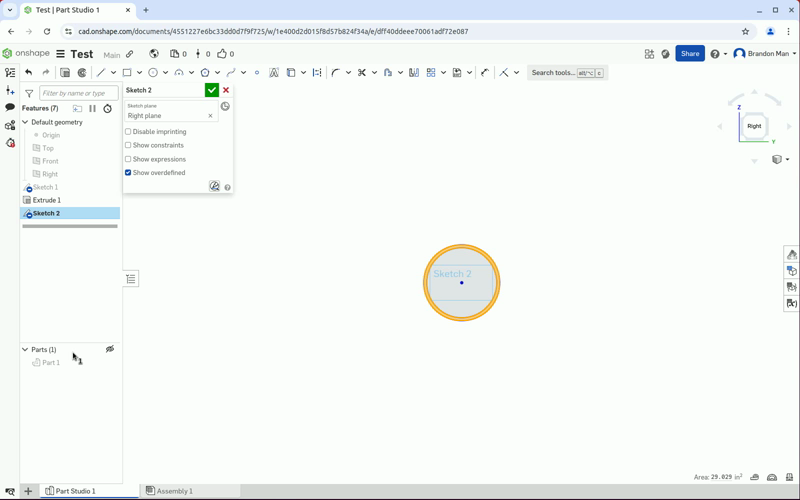
key(shift+y)
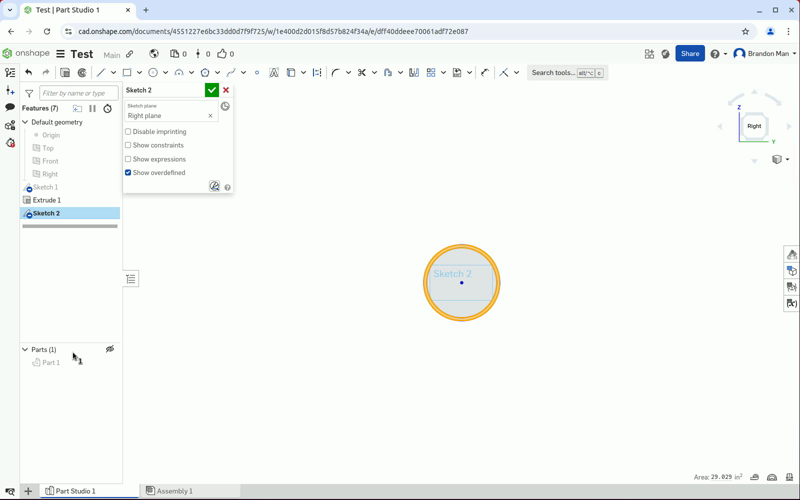
key(shift+e)
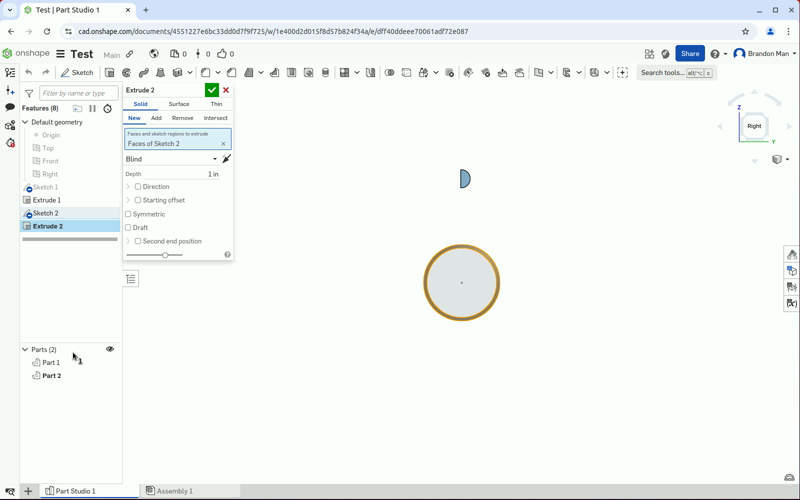
mouse_move(143, 106)
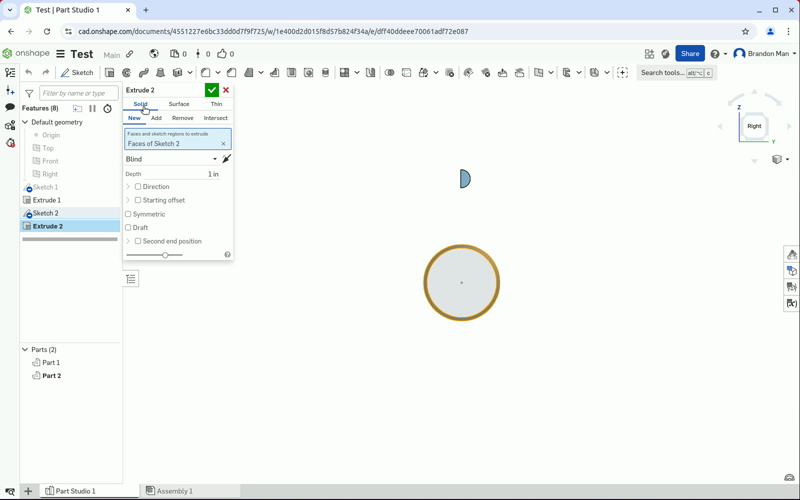
click(143, 106)
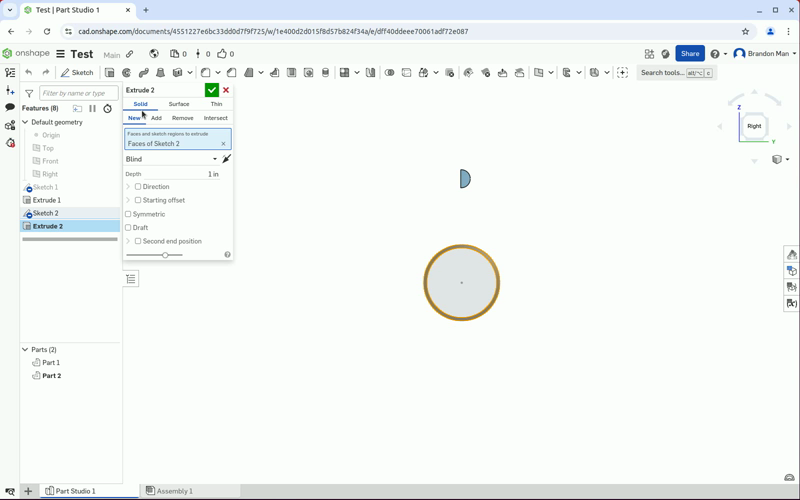
mouse_move(137, 120)
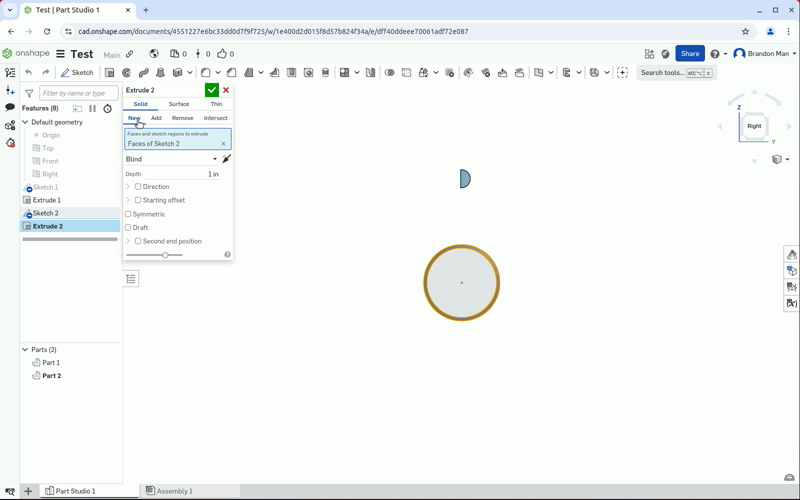
click(137, 120)
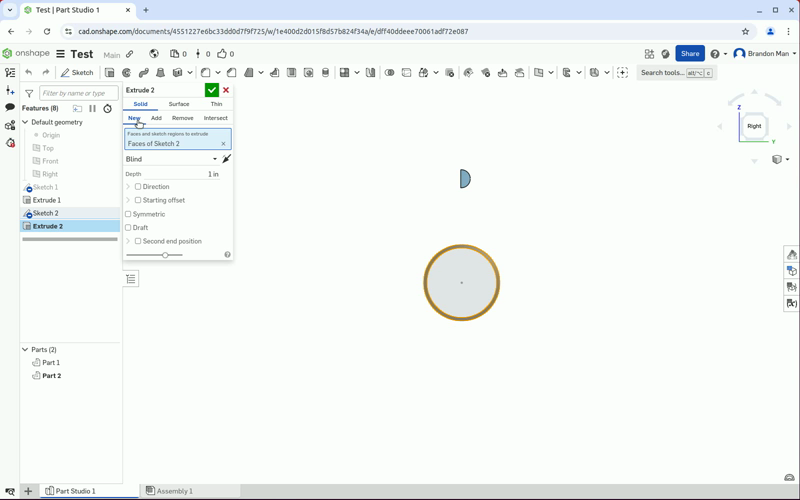
key(tab, 4)
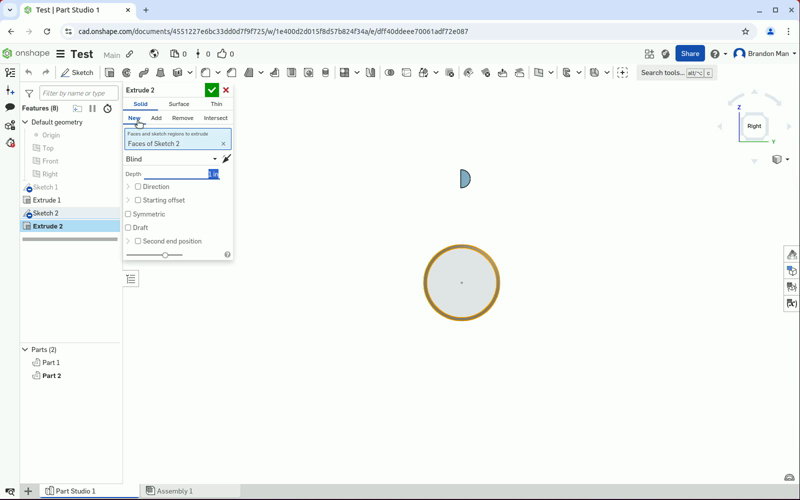
text(-5.777)
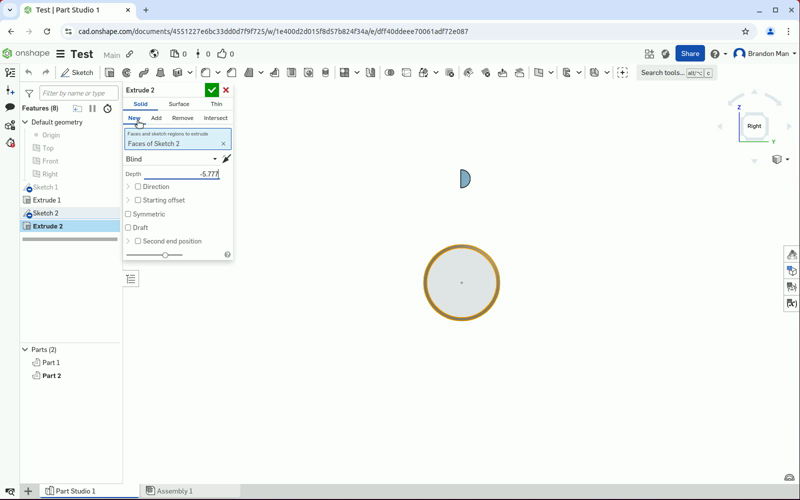
key(enter)
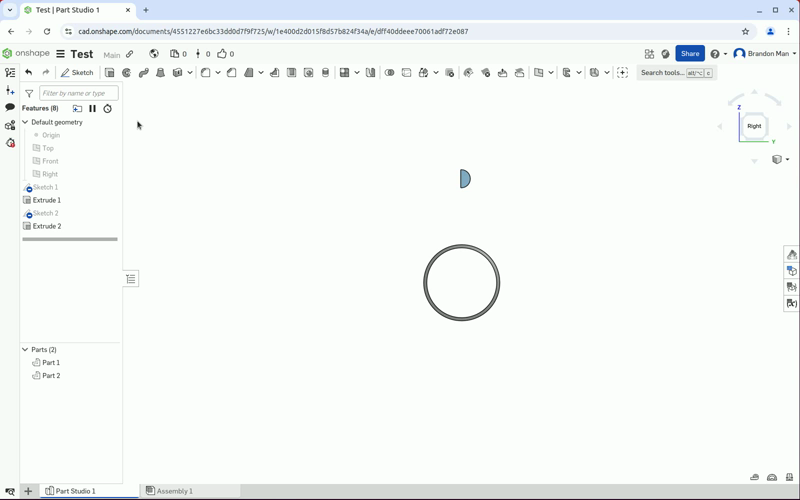
key(shift+h)
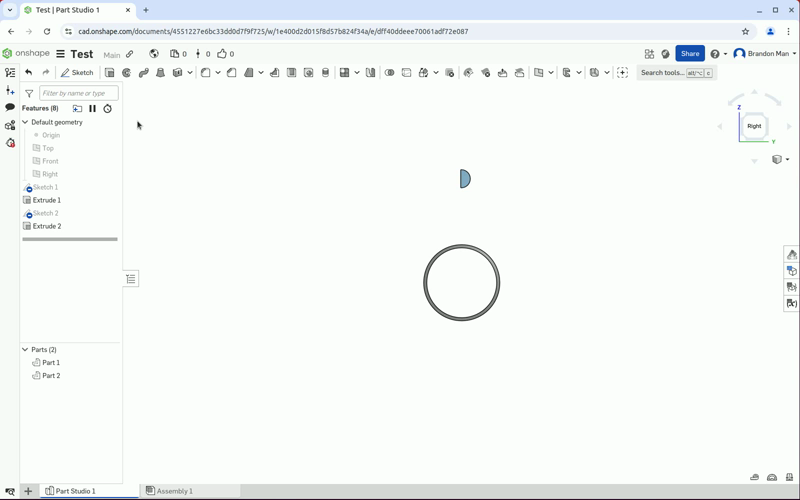
key(shift+h)
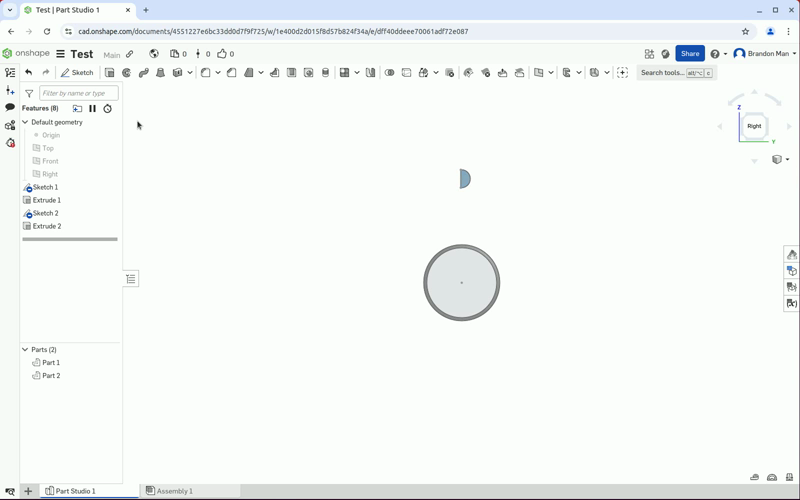
key(shift+7)
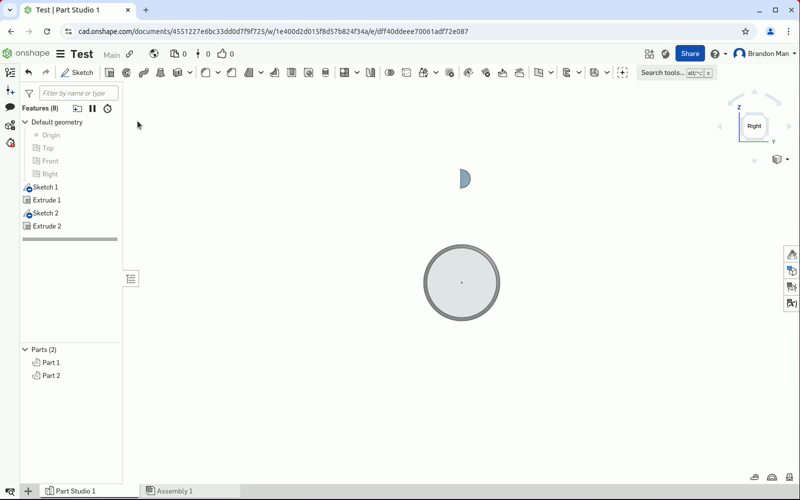
key(right, 2)
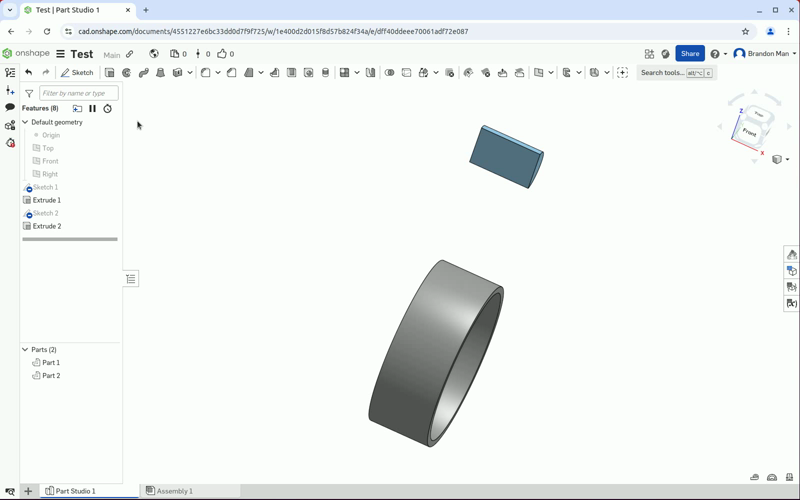
key(down, 2)
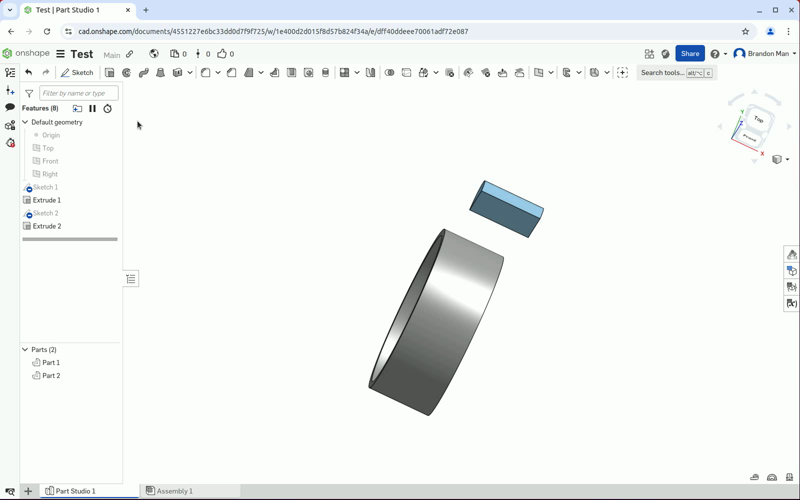
key(up, 2)
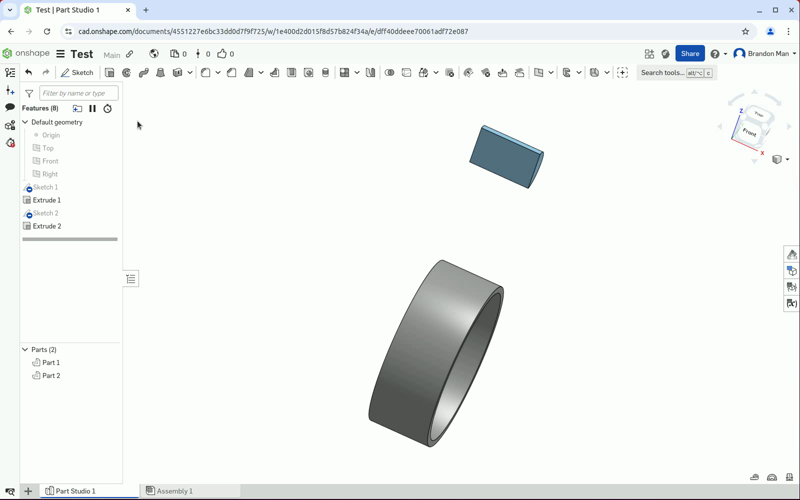
key(left, 2)
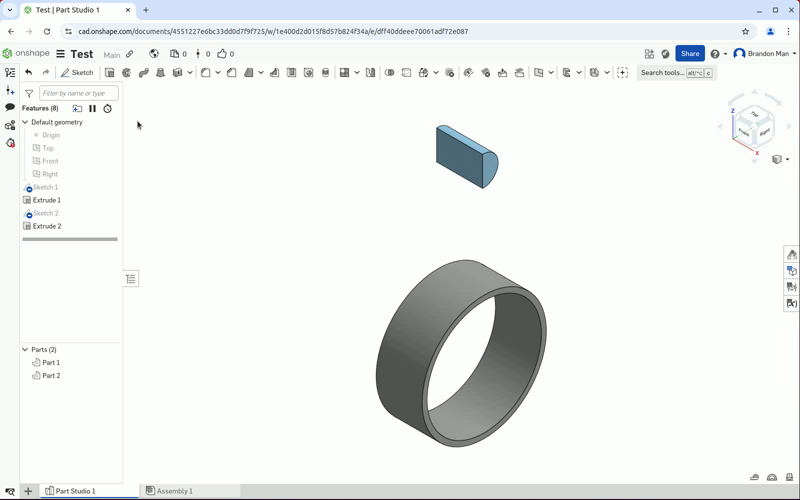
mouse_move(73, 189)
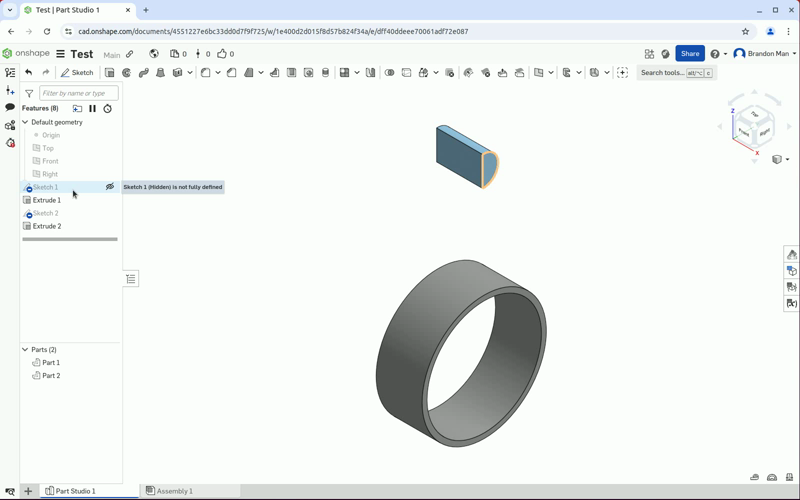
click(73, 189)